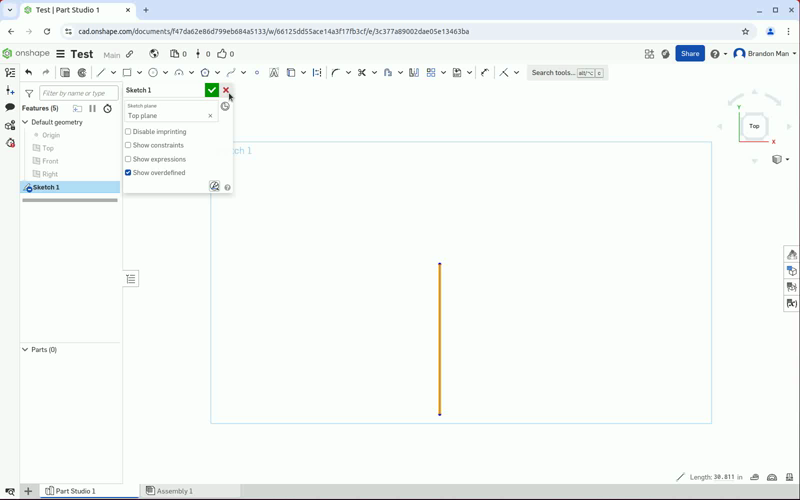
key(shift+h)
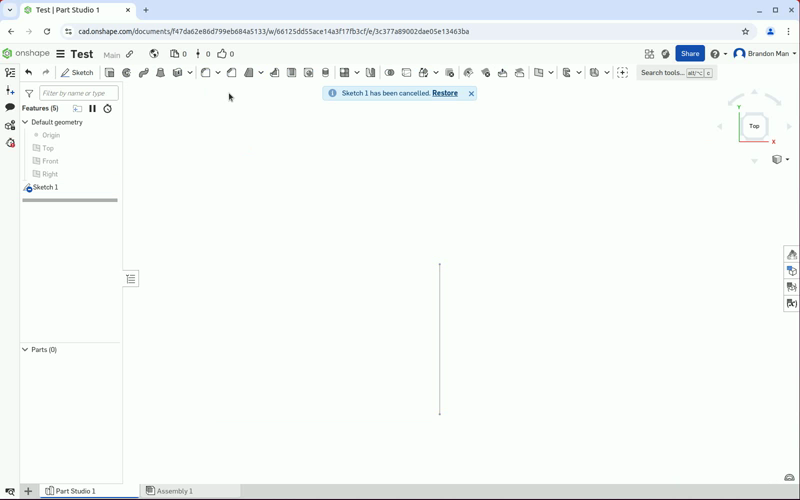
key(shift+s)
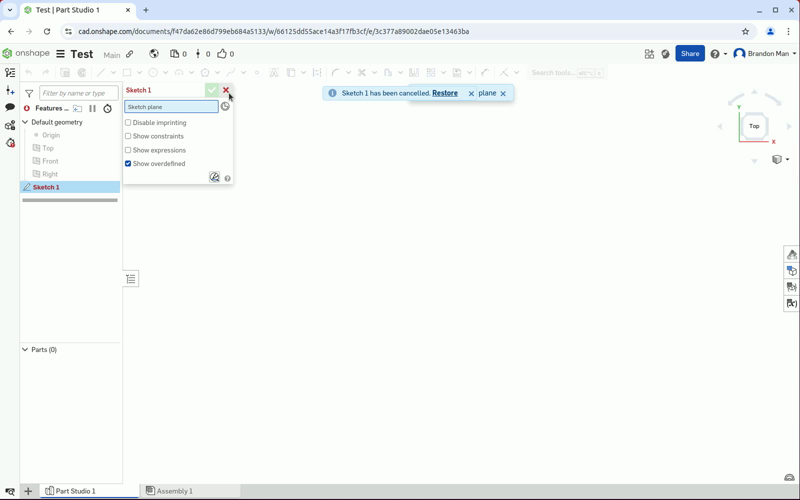
mouse_move(73, 150)
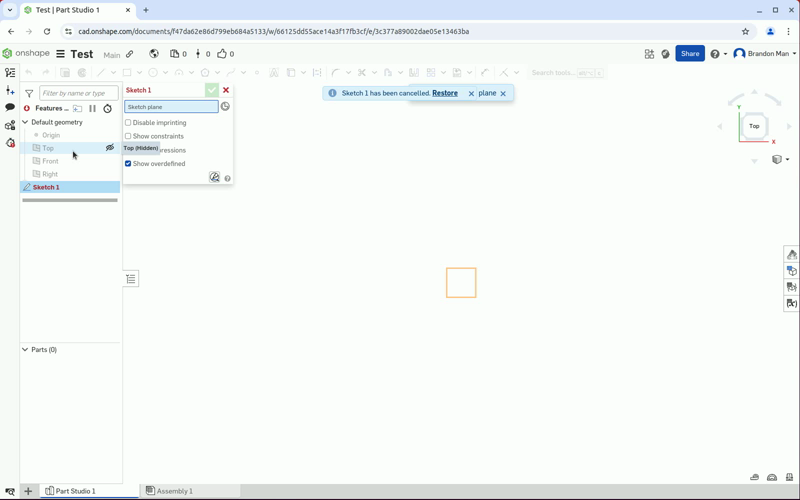
click(73, 150)
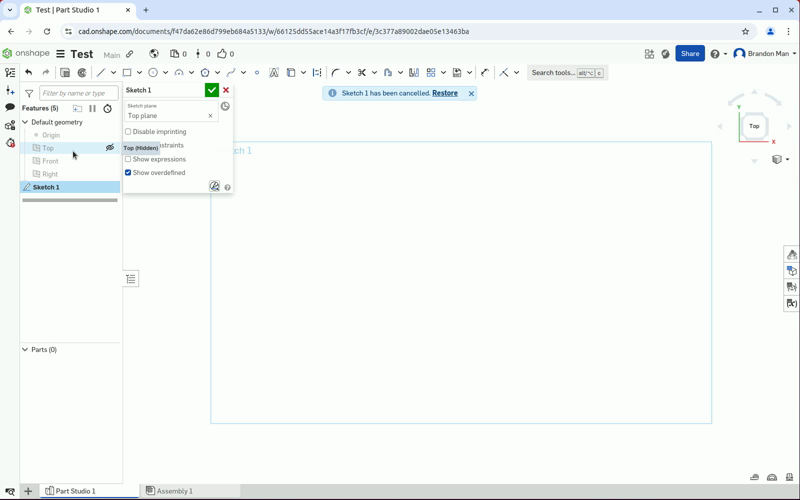
mouse_move(73, 352)
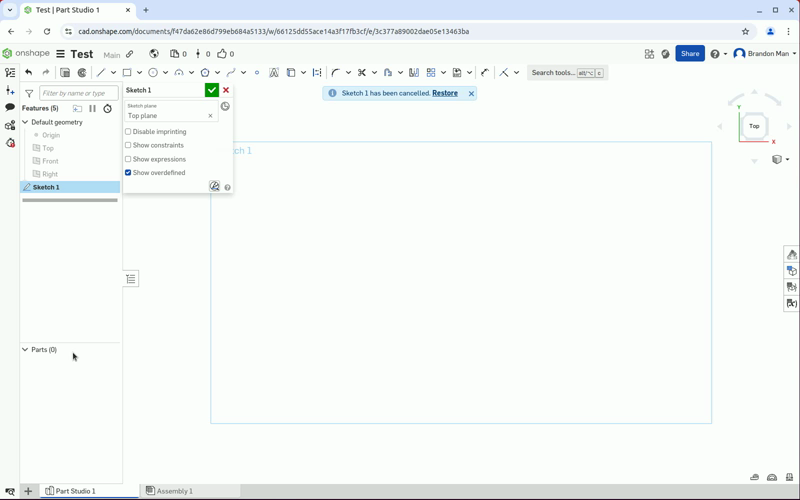
key(y)
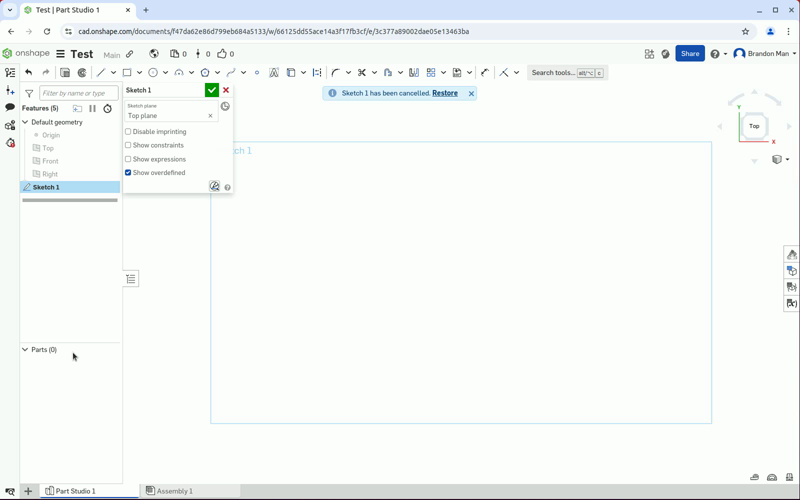
key(l)
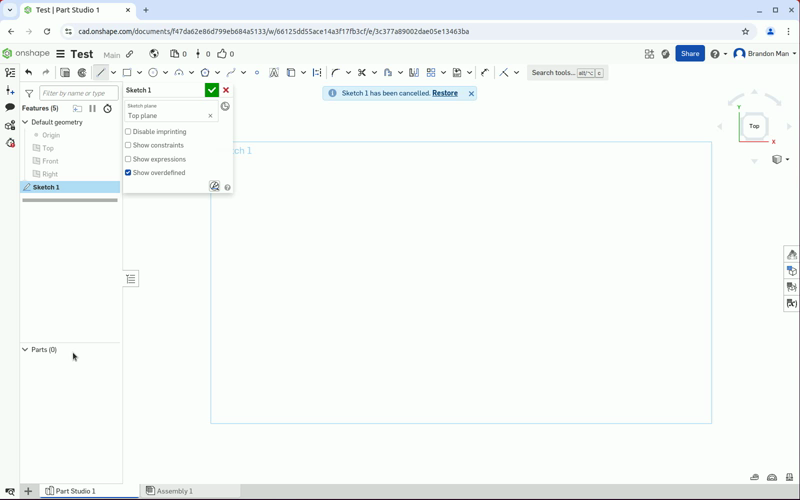
key_down(shift)
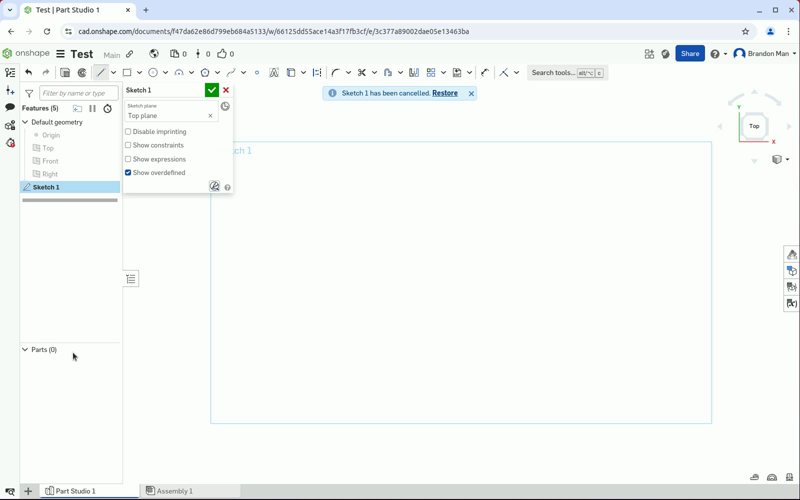
mouse_move(460, 282)
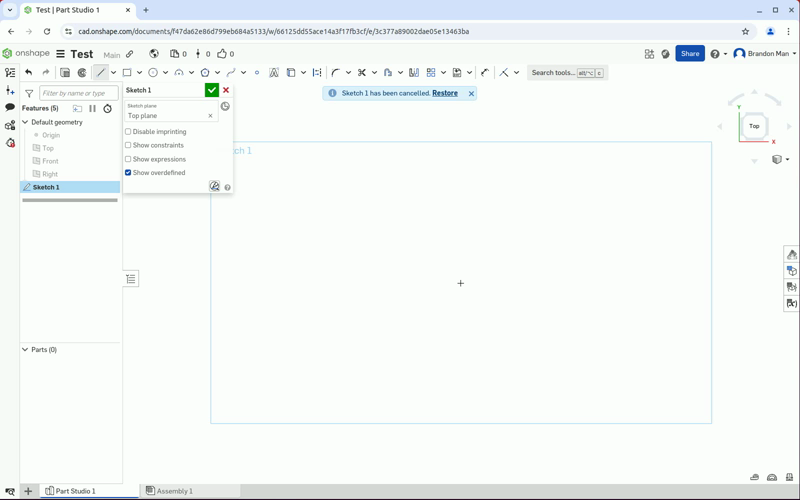
click(460, 282)
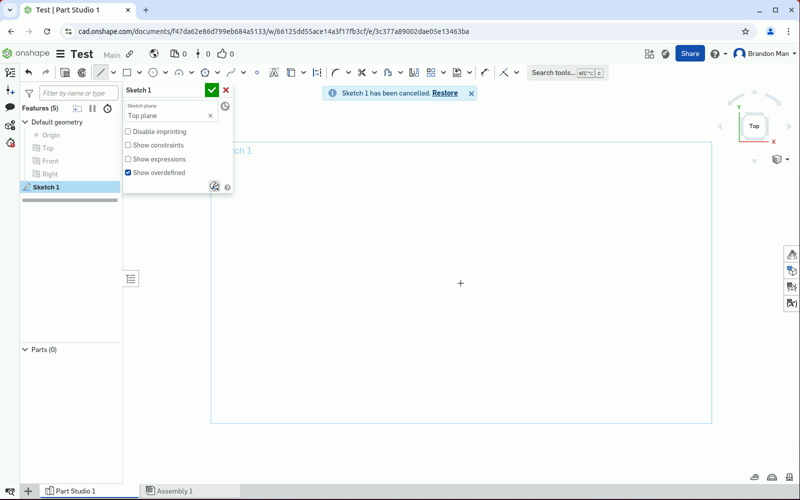
key_up(shift)
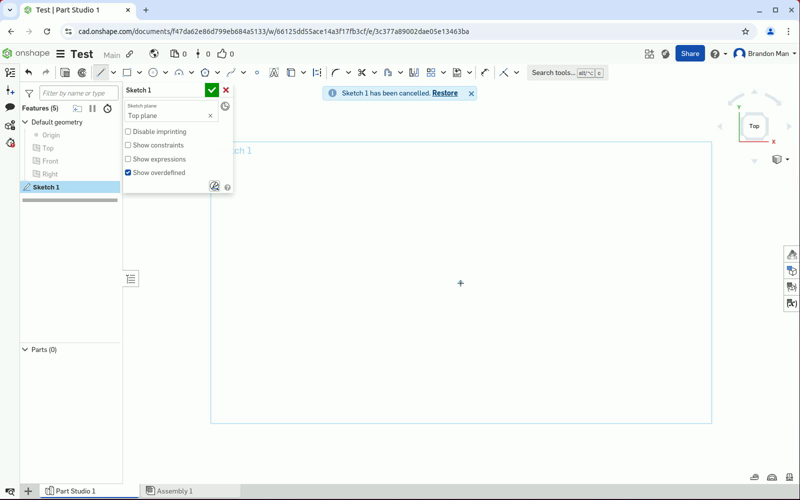
key_down(shift)
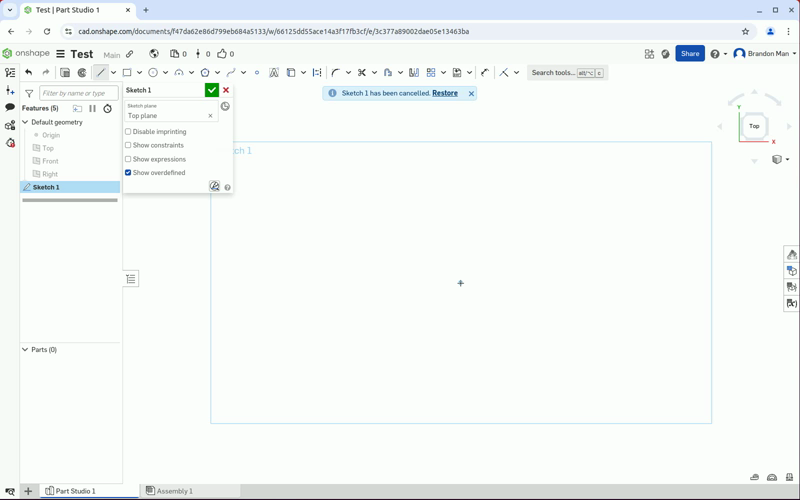
mouse_move(573, 282)
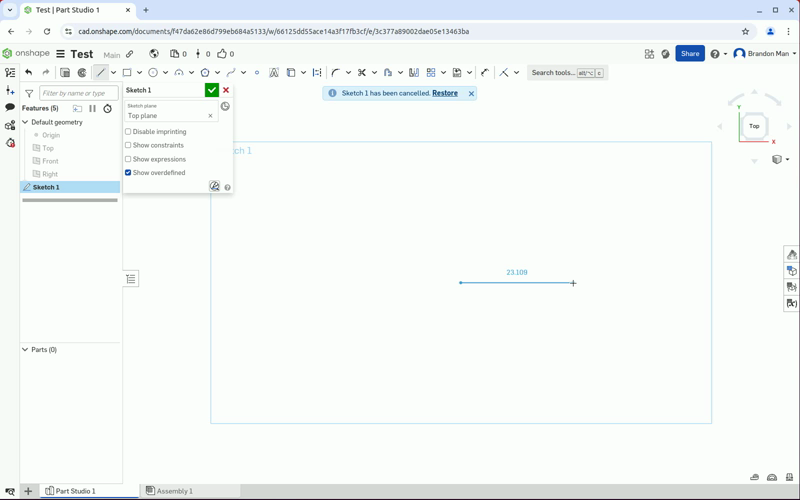
click(573, 282)
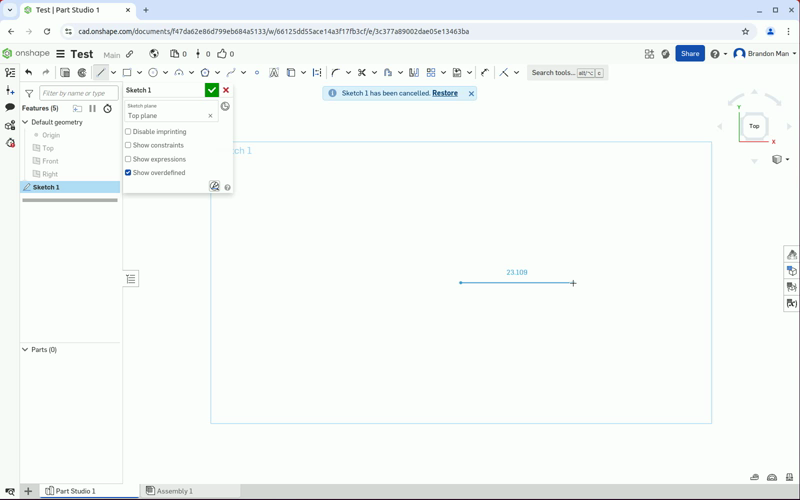
key_up(shift)
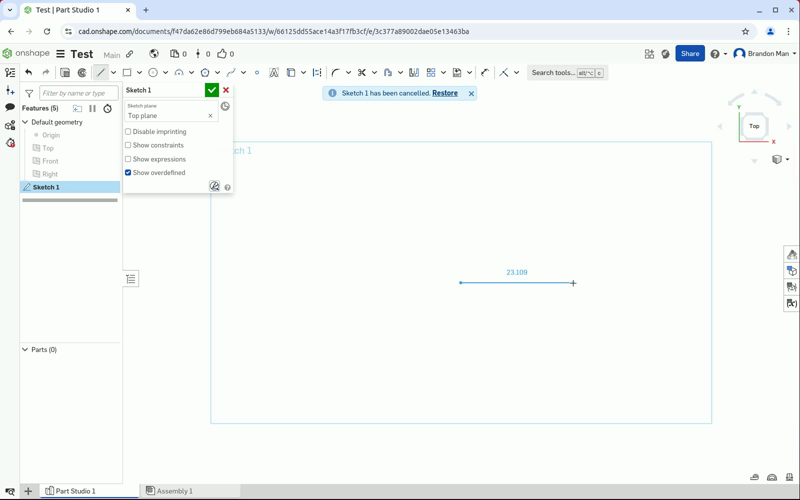
key_down(shift)
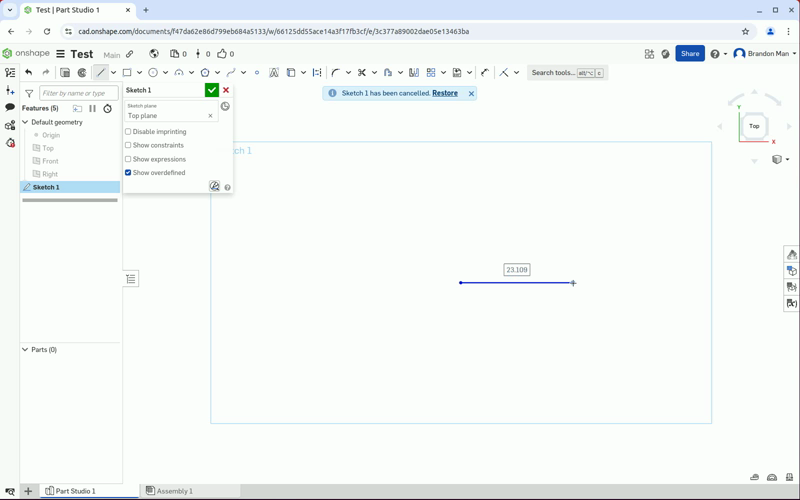
mouse_move(589, 282)
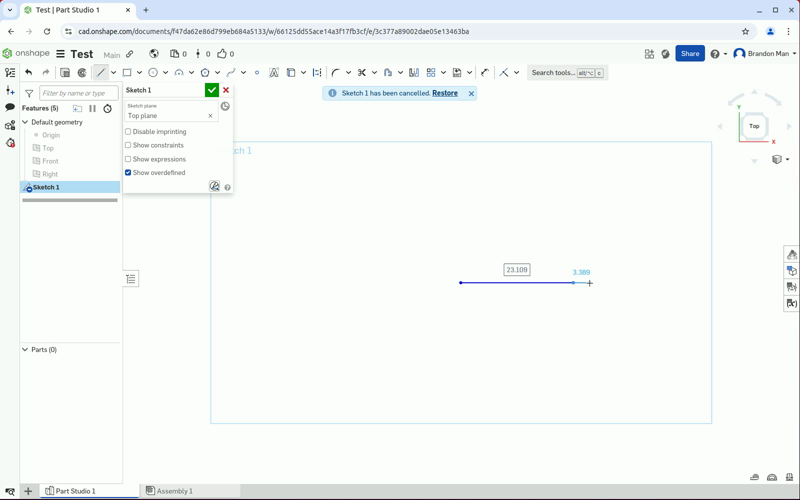
mouse_move(573, 245)
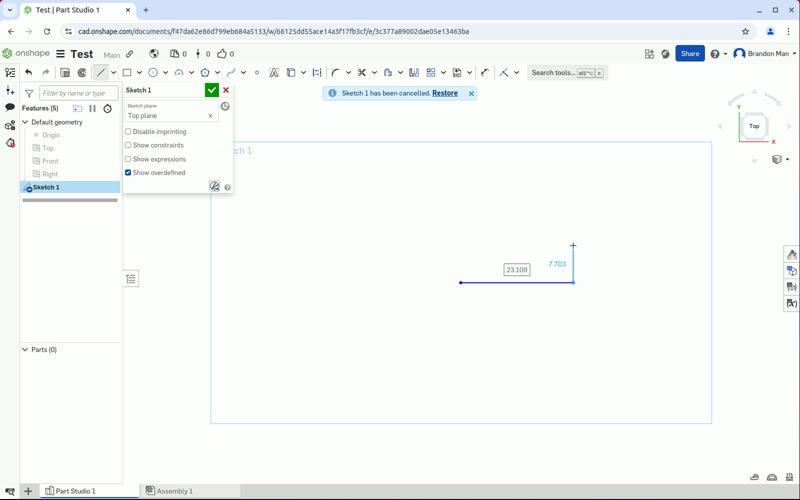
click(573, 245)
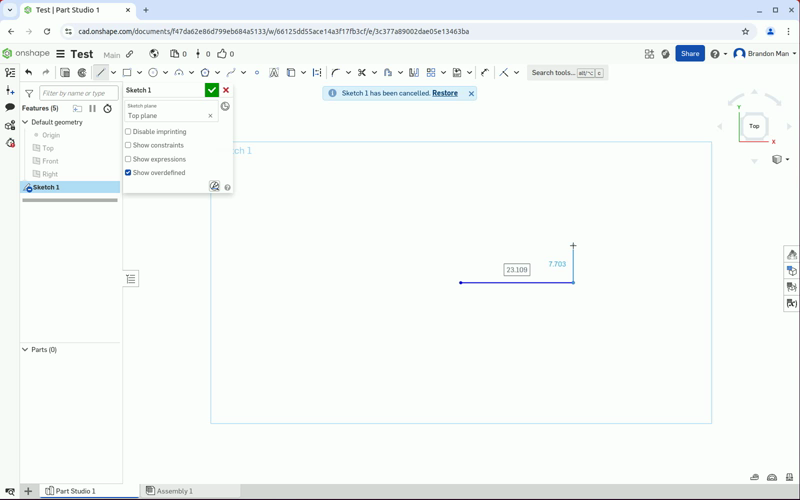
key_up(shift)
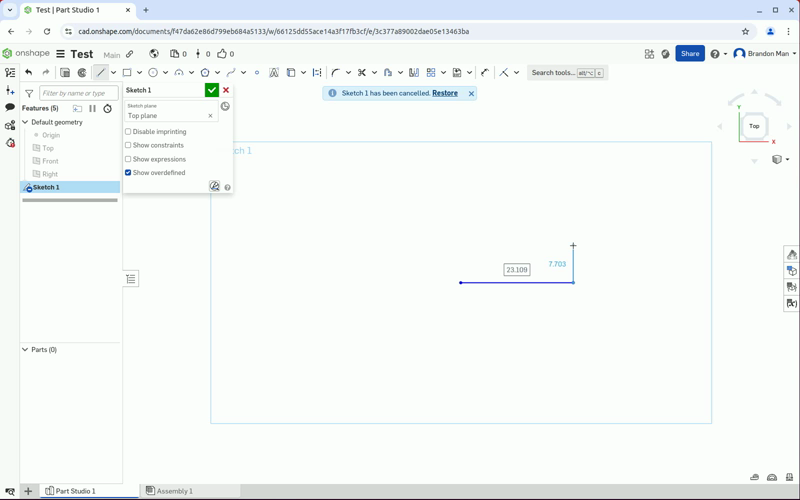
key_down(shift)
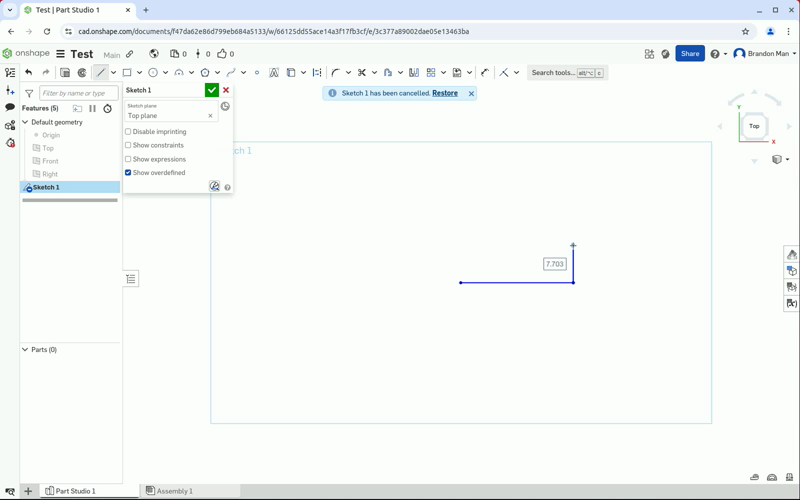
mouse_move(460, 245)
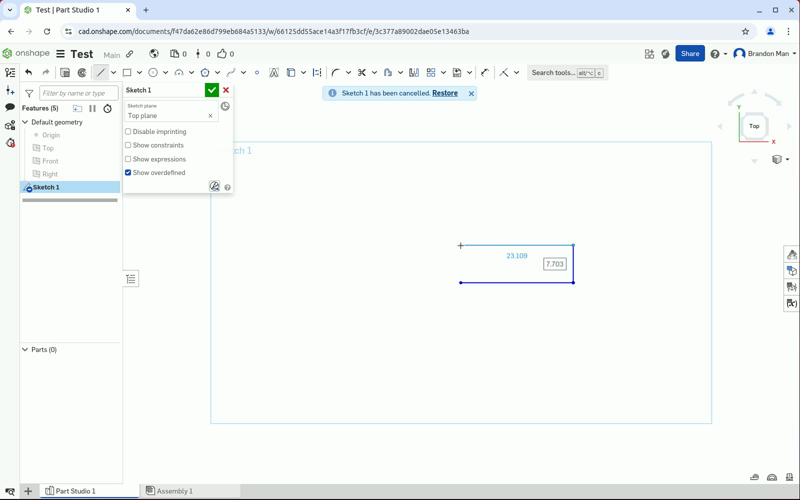
click(460, 245)
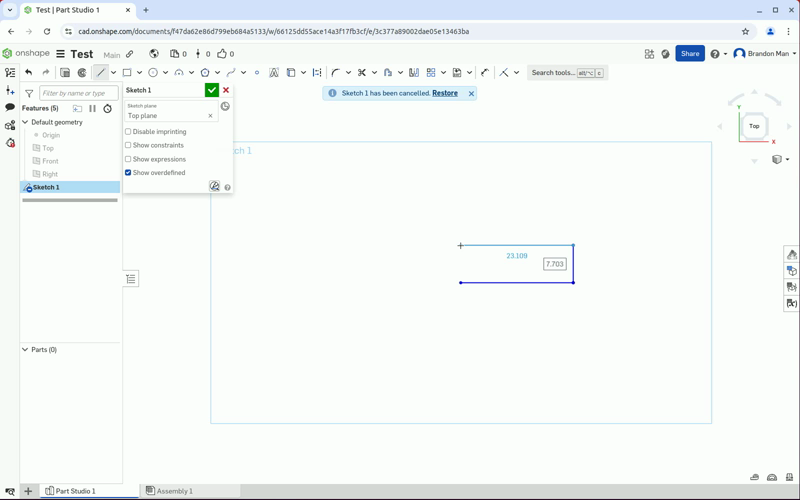
key_up(shift)
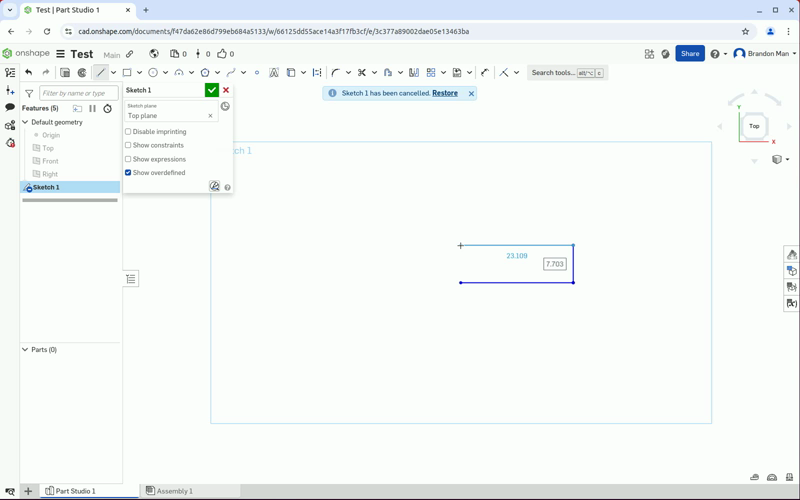
mouse_move(490, 245)
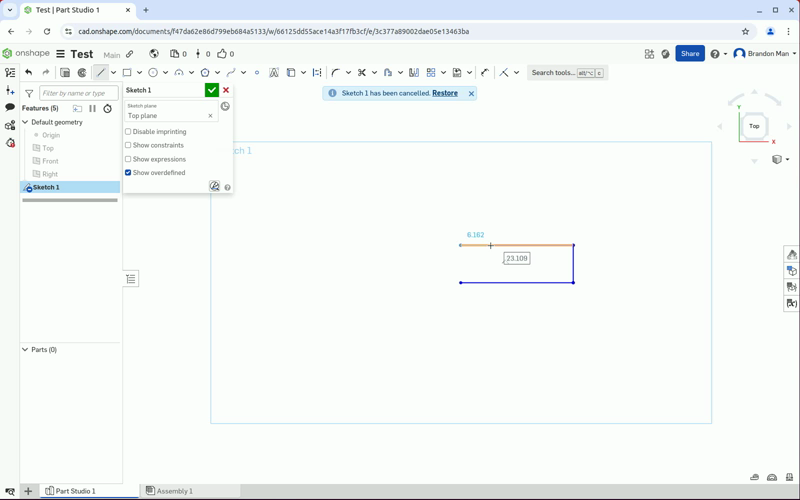
key_down(shift)
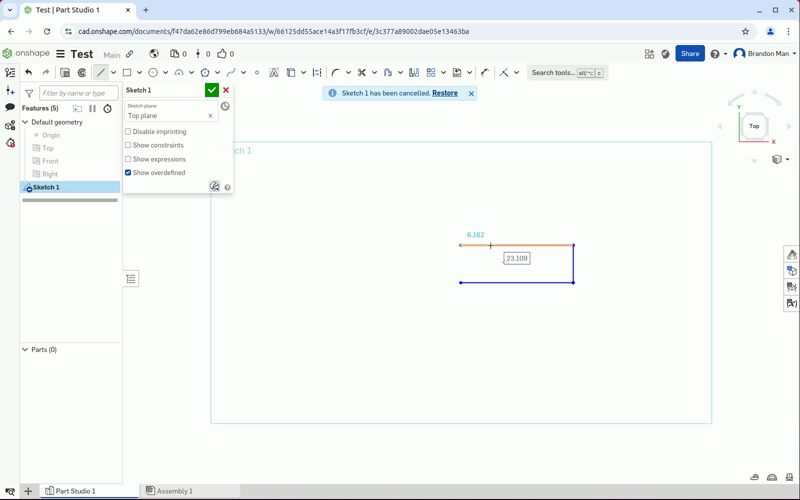
mouse_move(460, 282)
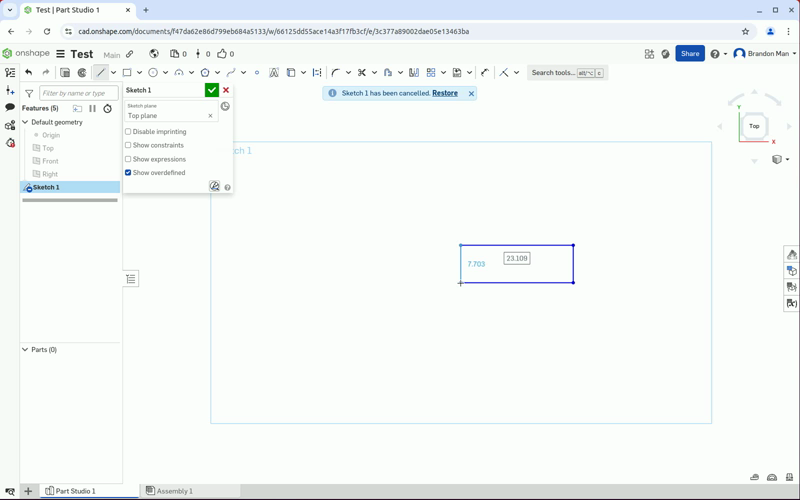
key_up(shift)
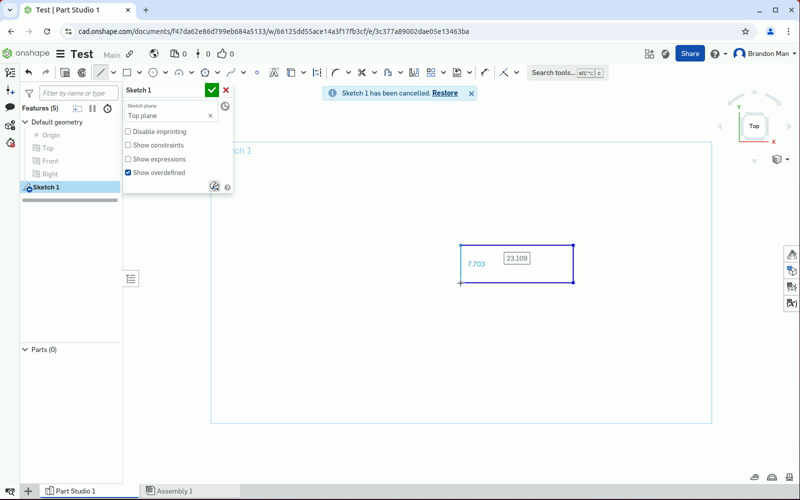
click(460, 282)
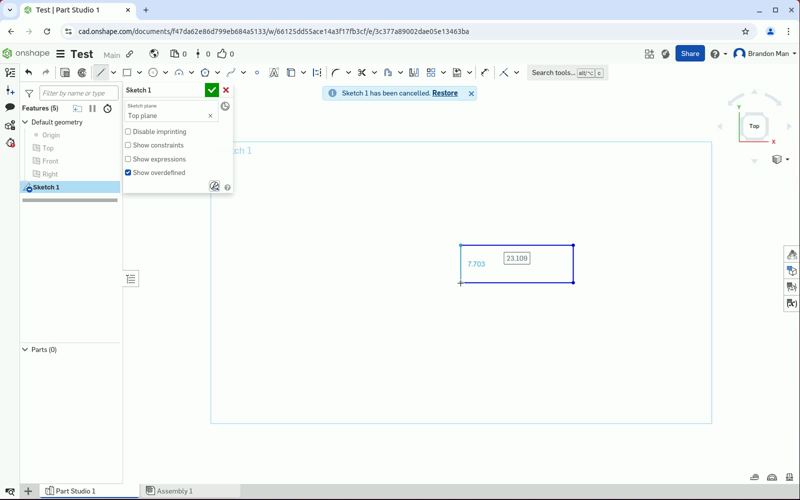
key(esc)
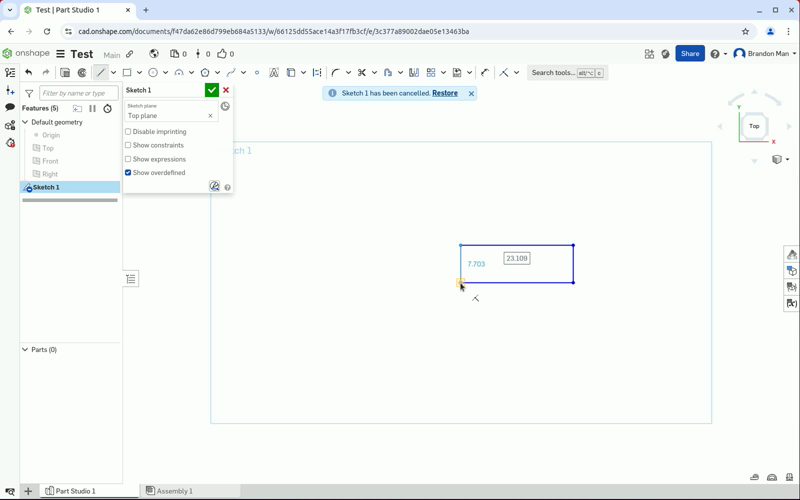
mouse_move(475, 278)
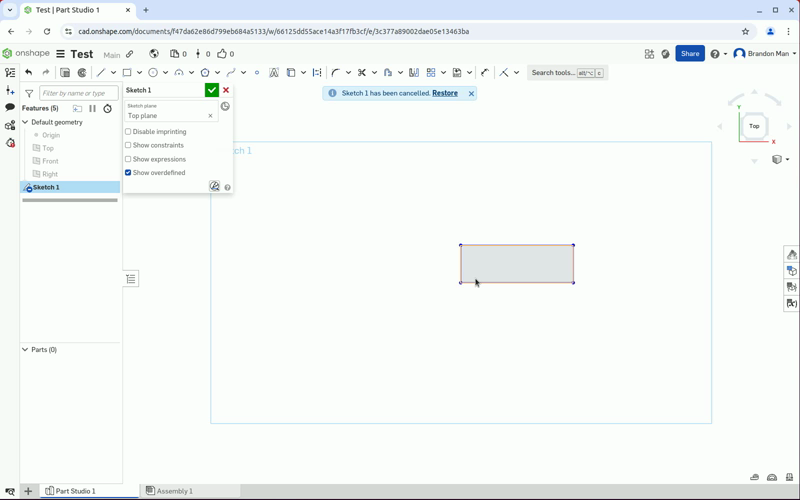
click(475, 278)
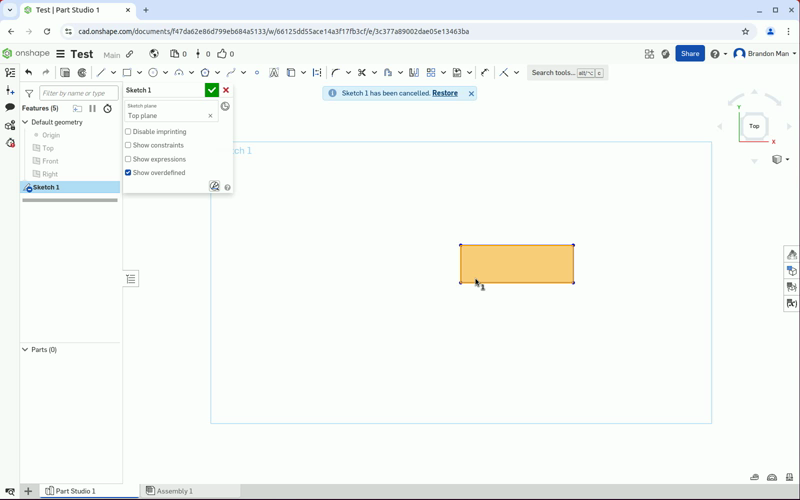
mouse_move(73, 352)
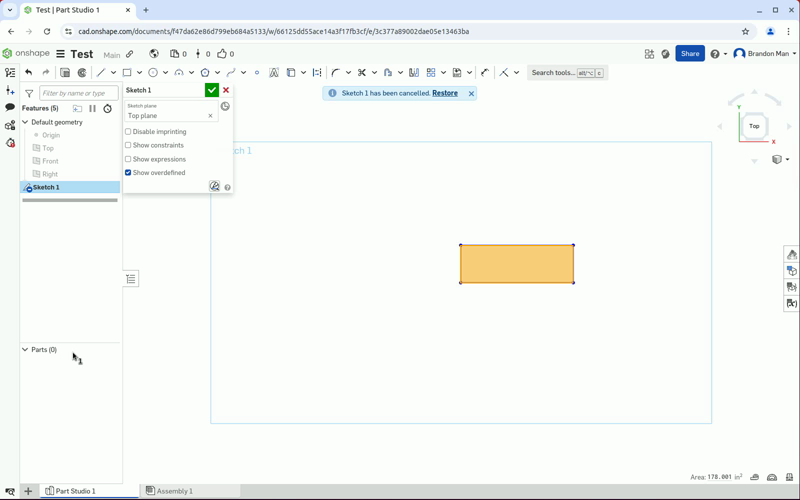
key(shift+y)
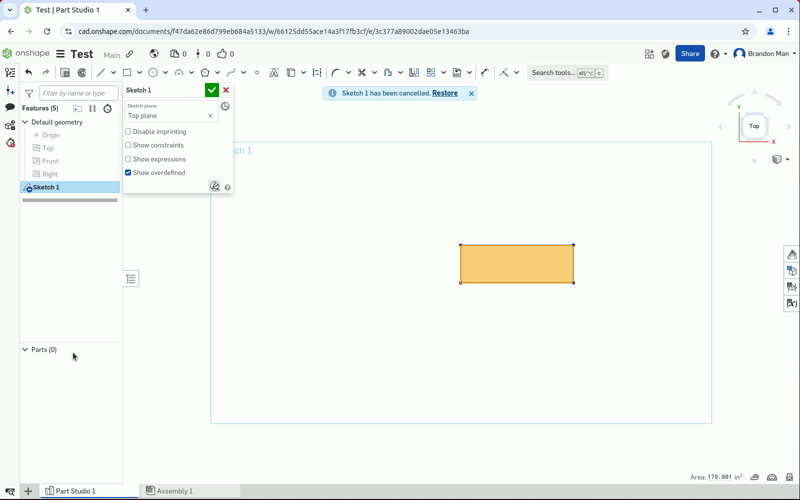
key(shift+e)
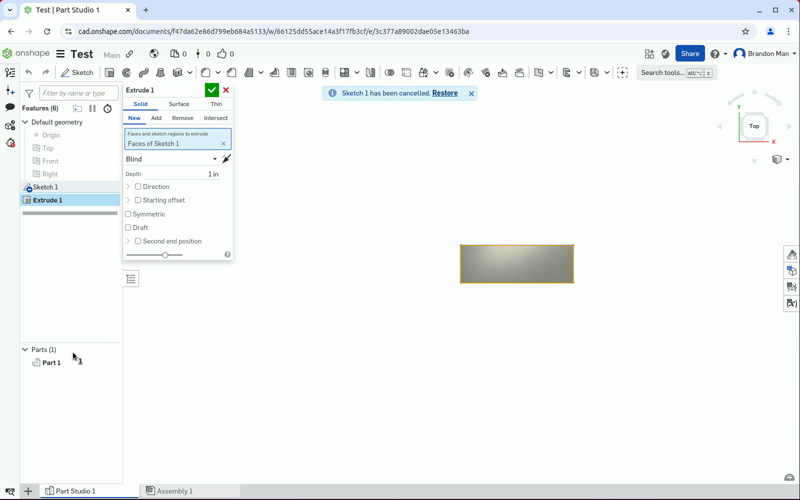
mouse_move(143, 106)
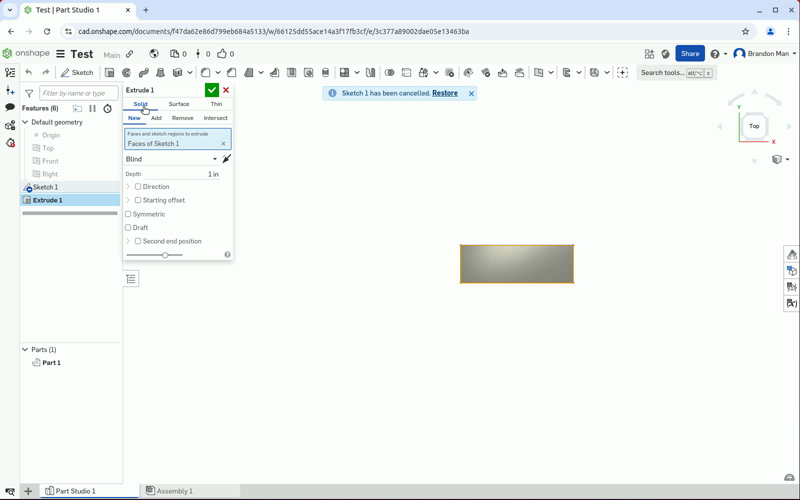
click(143, 106)
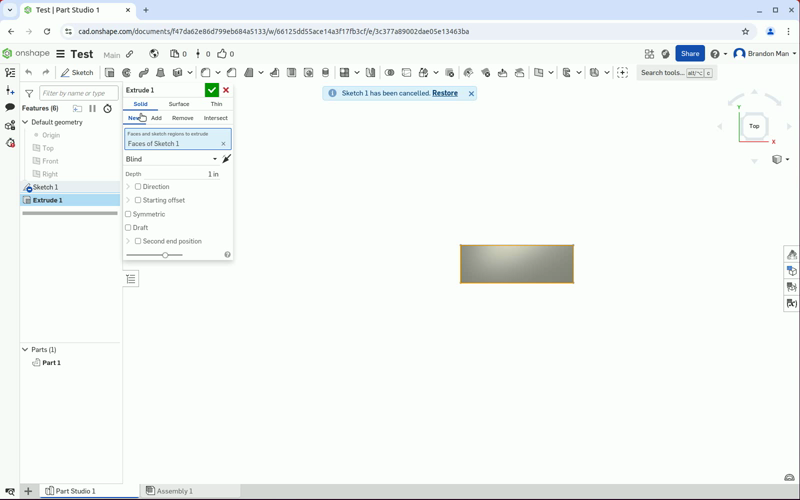
mouse_move(137, 120)
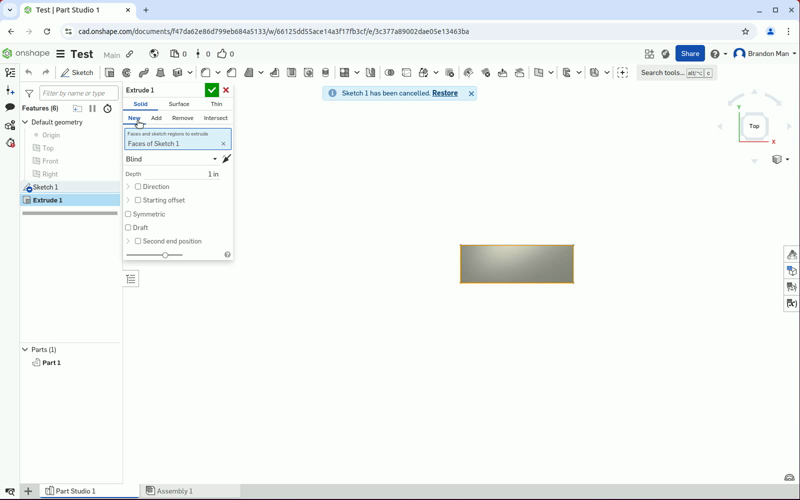
click(137, 120)
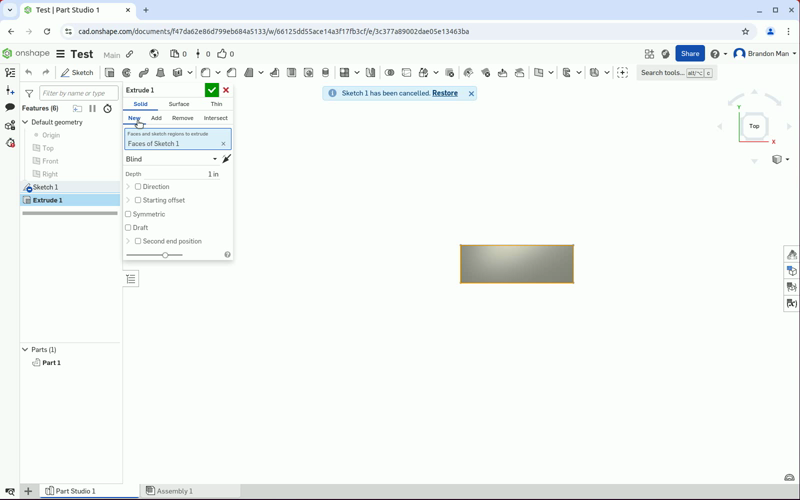
key(tab, 4)
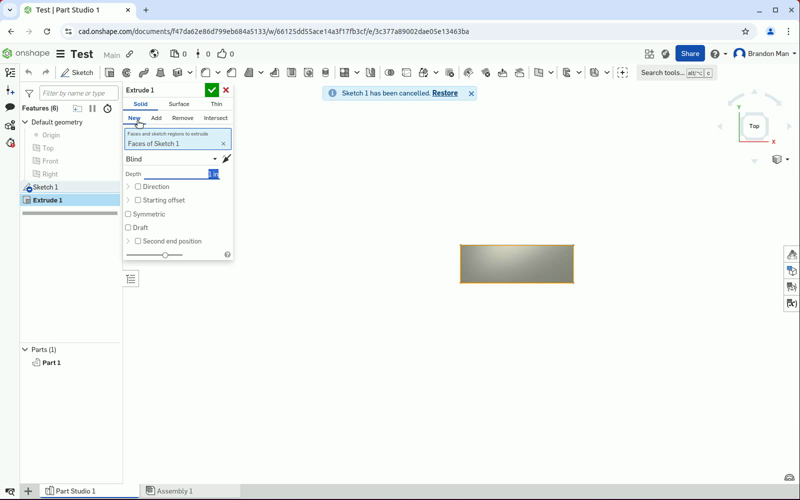
text(19.257)
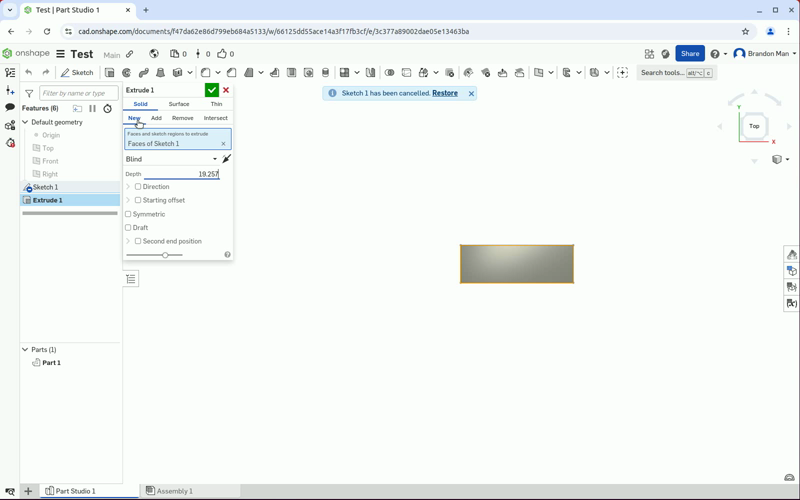
key(enter)
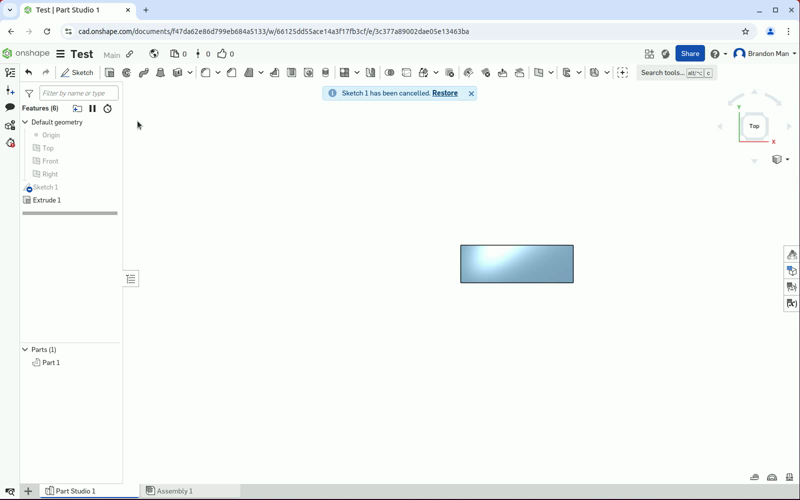
key(shift+h)
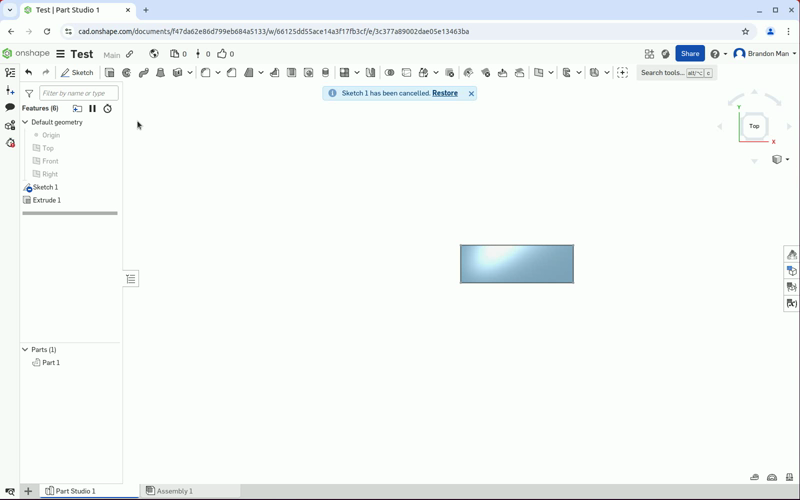
key(shift+h)
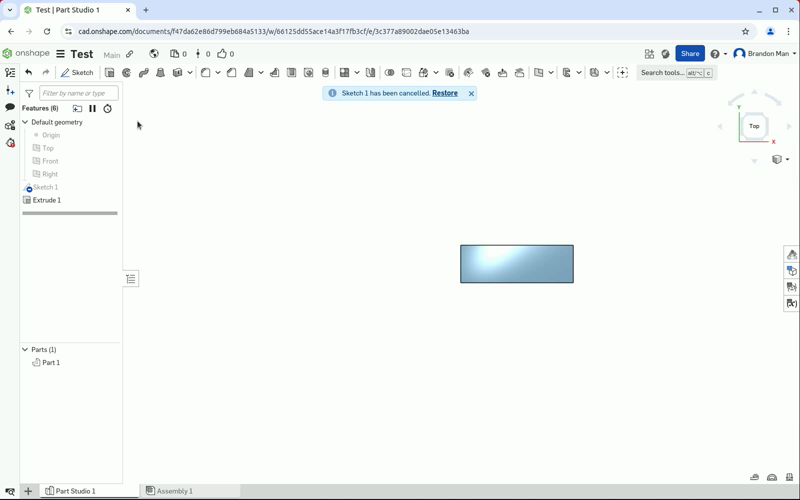
mouse_move(73, 189)
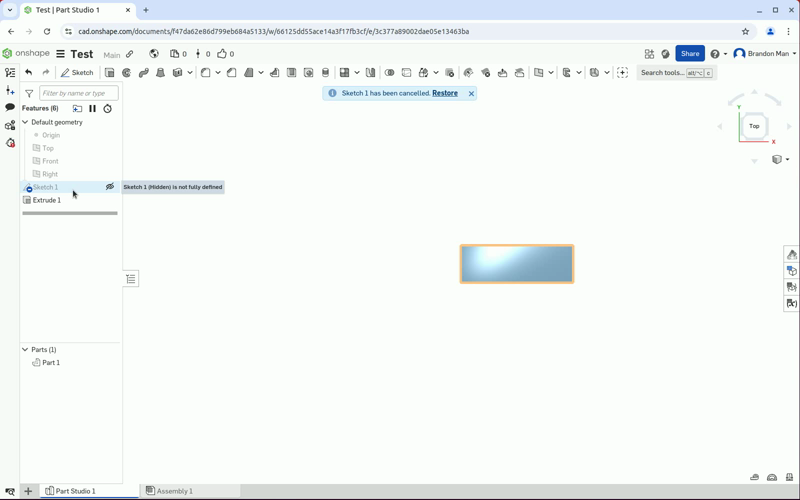
click(73, 189)
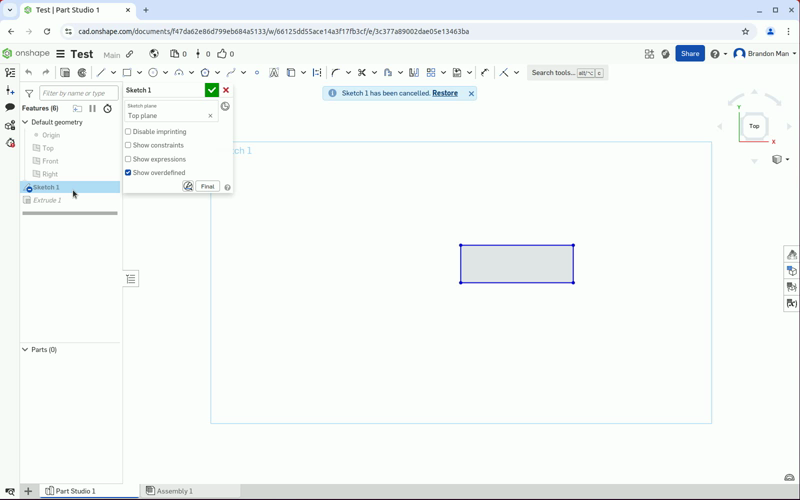
mouse_move(229, 92)
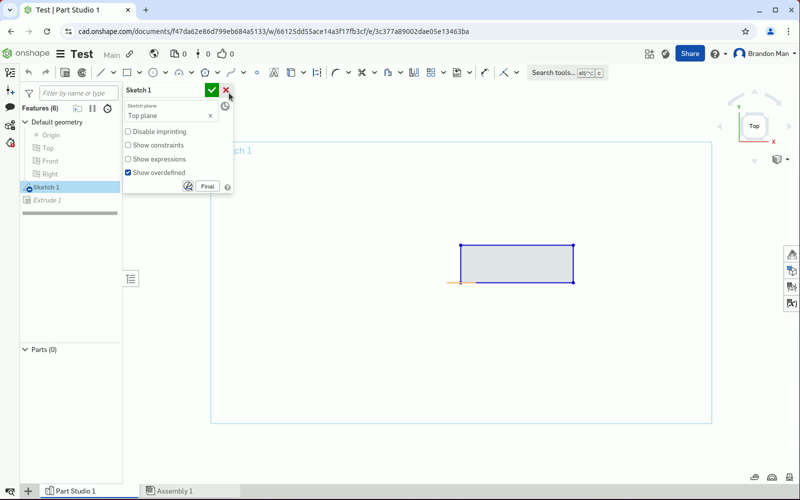
click(229, 92)
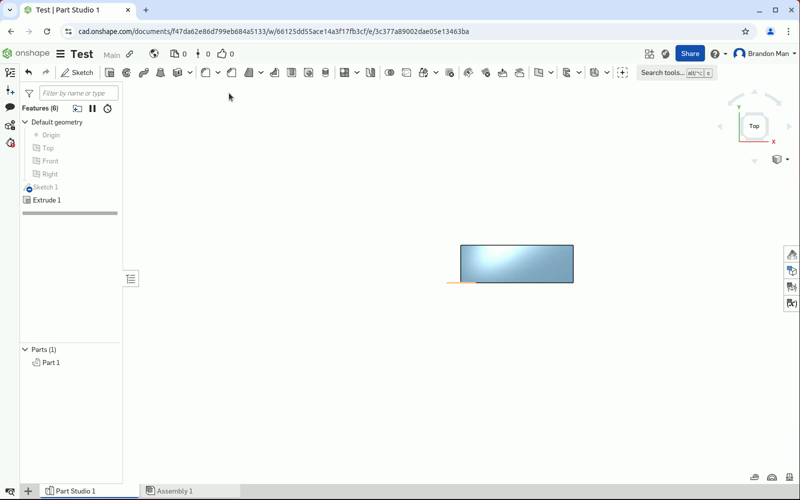
mouse_move(541, 75)
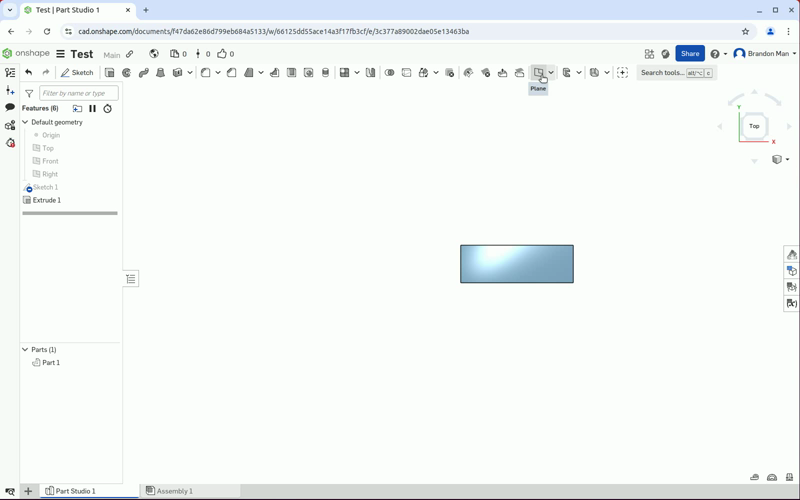
click(541, 75)
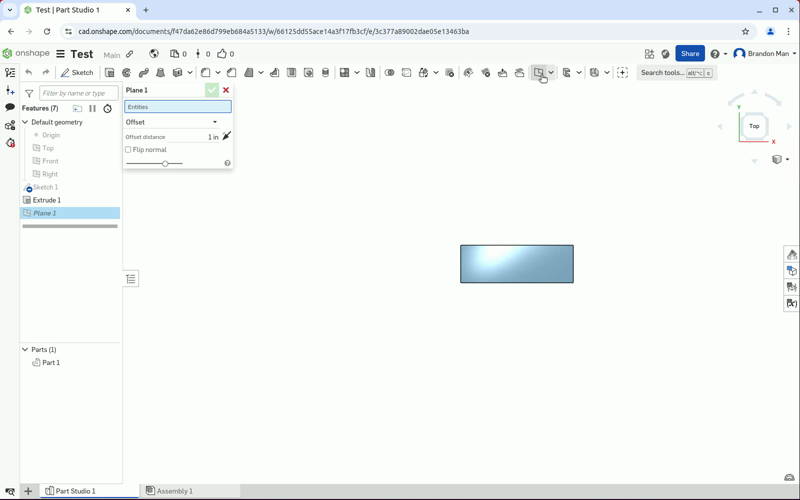
mouse_move(73, 150)
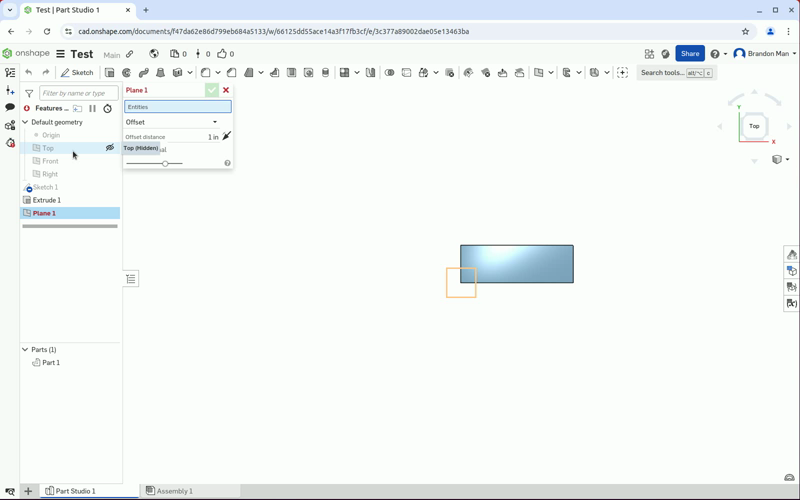
click(73, 150)
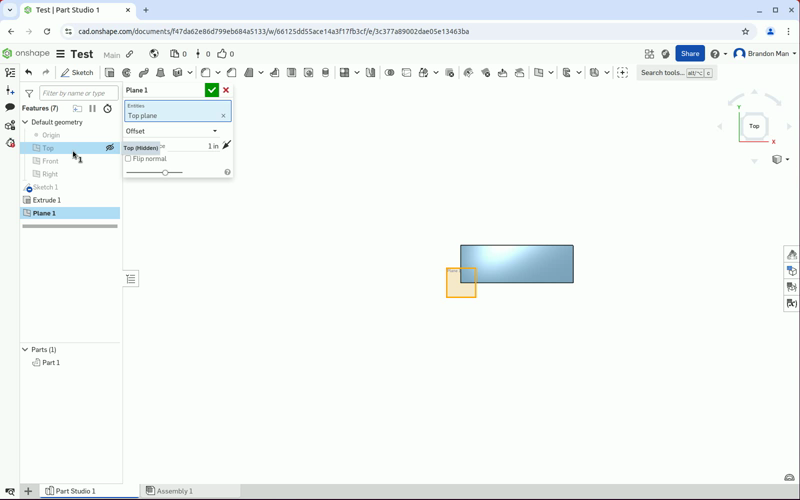
key(tab, 2)
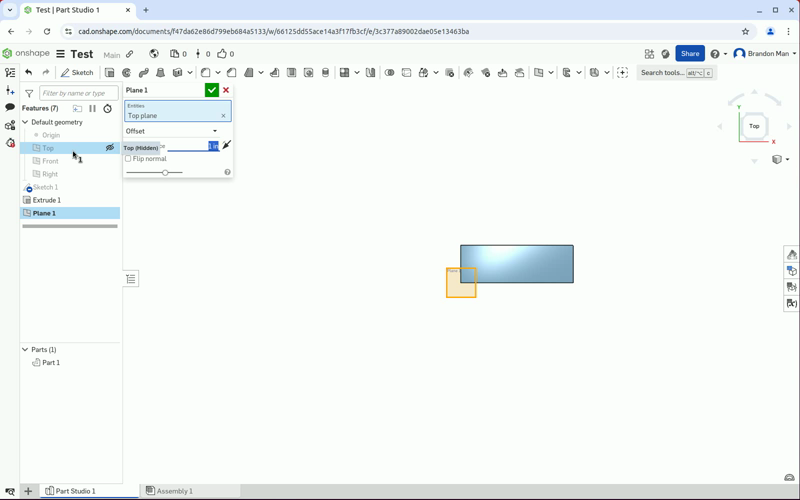
text(19.257)
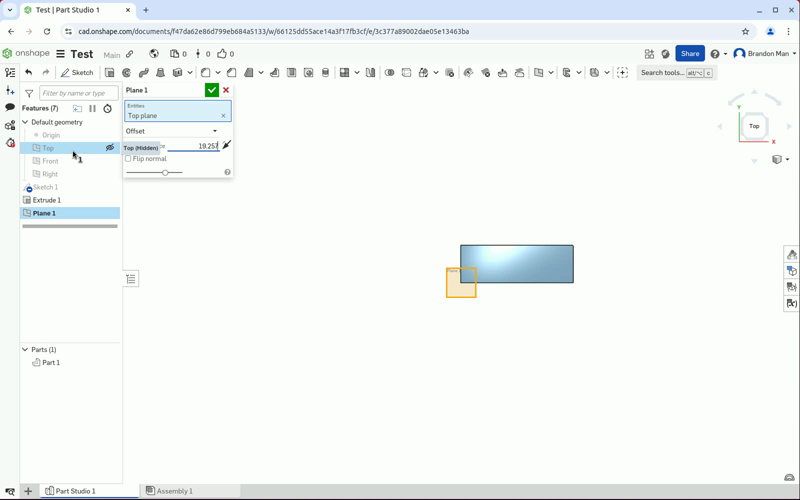
key(enter, 2)
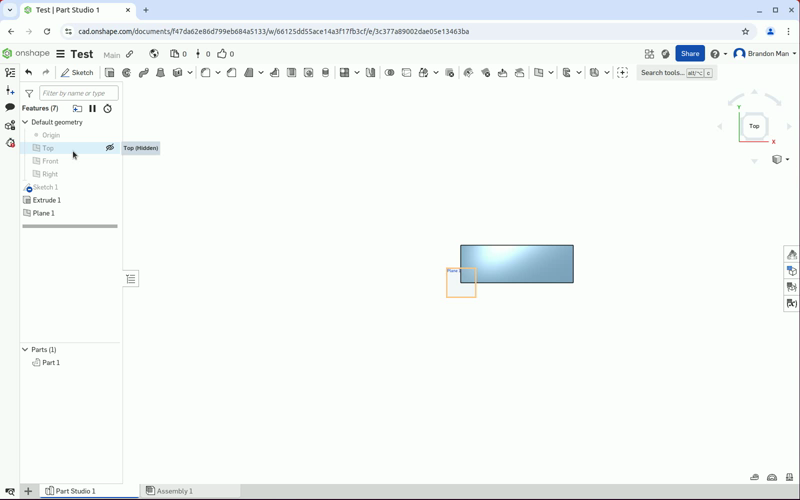
key(shift+s)
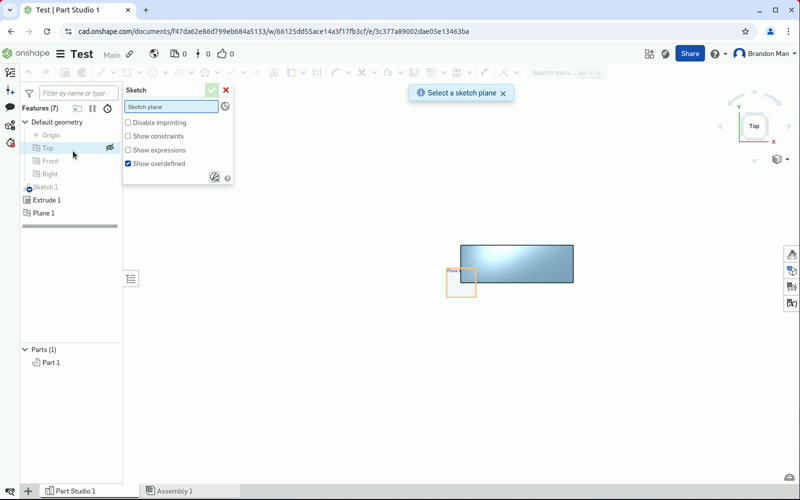
mouse_move(73, 215)
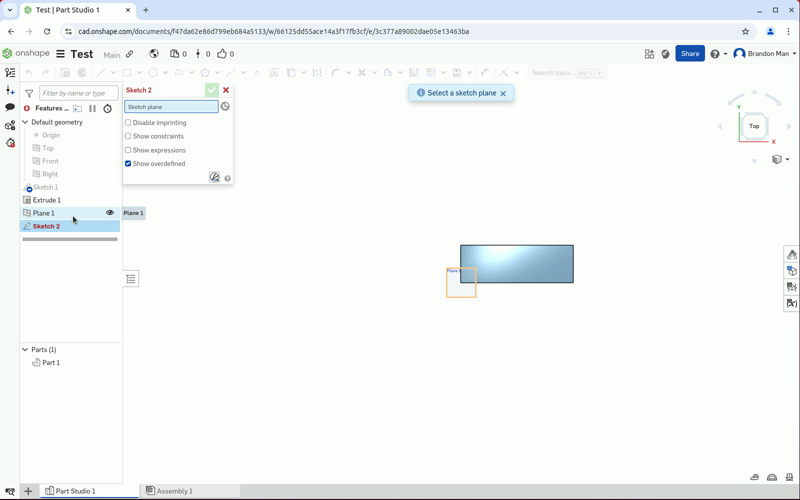
click(73, 215)
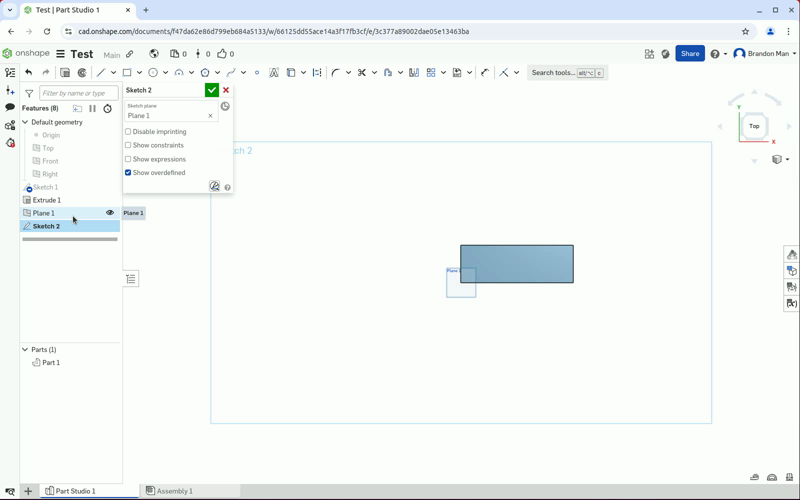
mouse_move(73, 352)
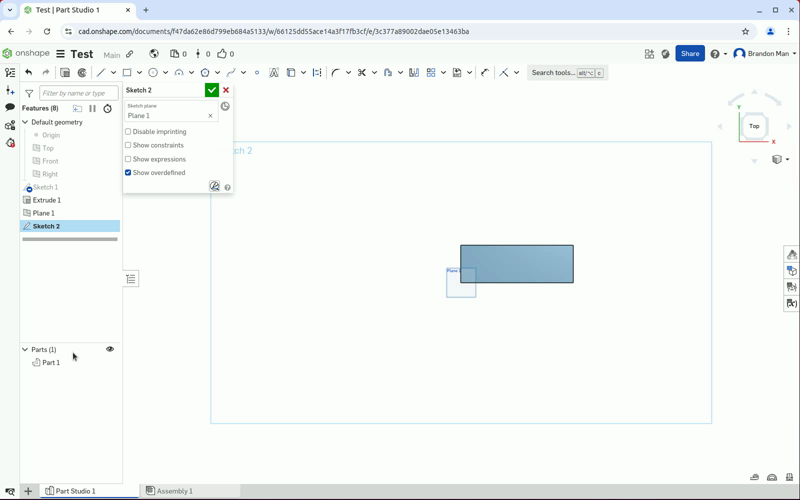
key(y)
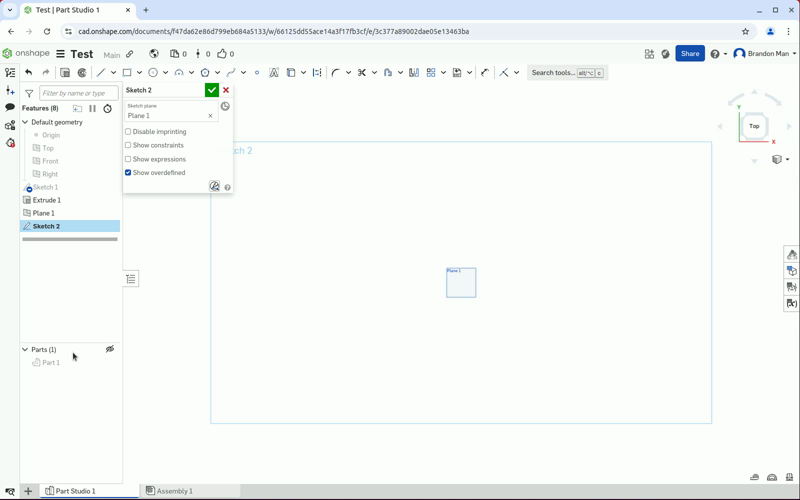
key(l)
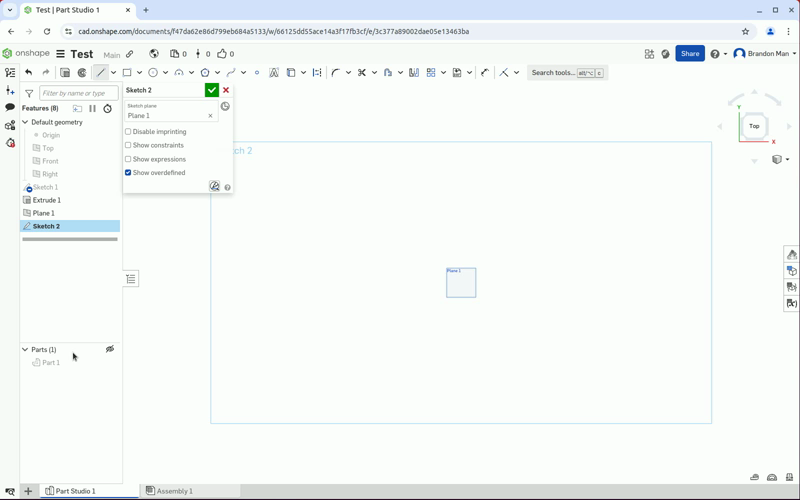
key_down(shift)
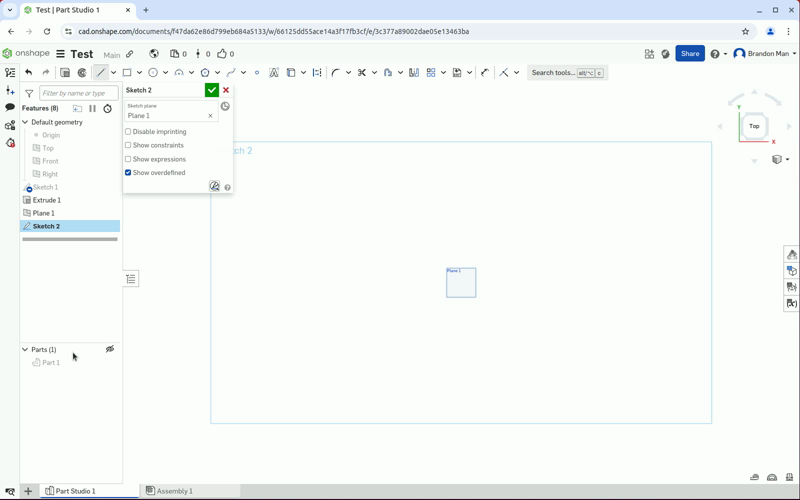
mouse_move(498, 282)
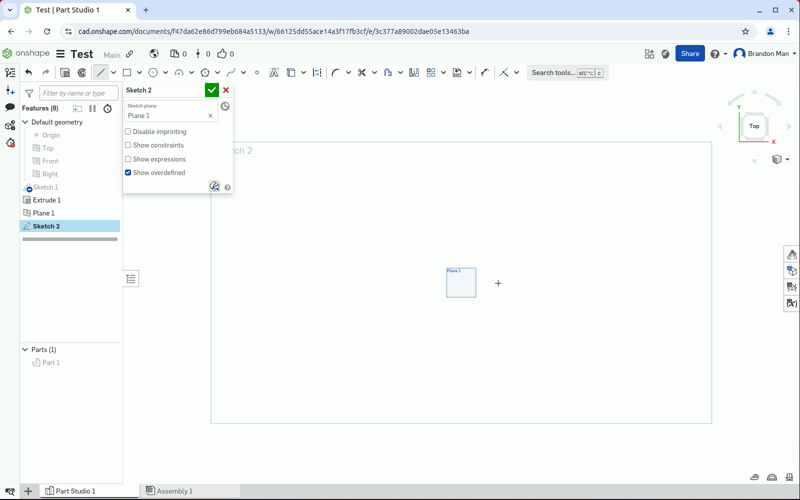
click(498, 282)
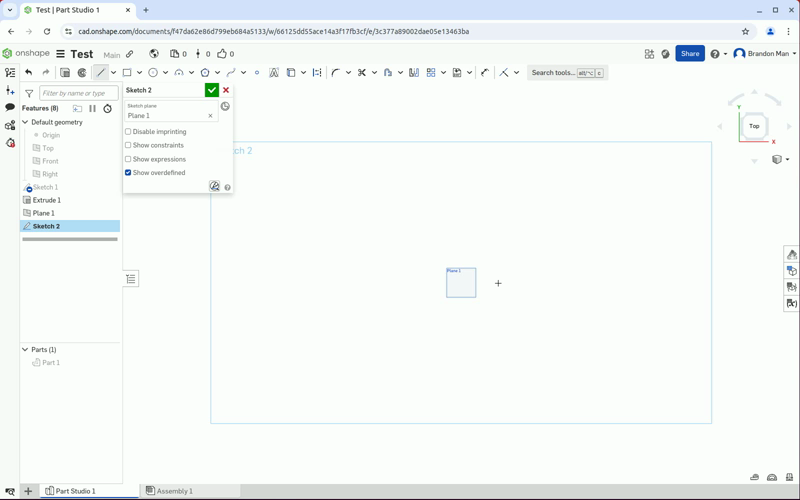
key_up(shift)
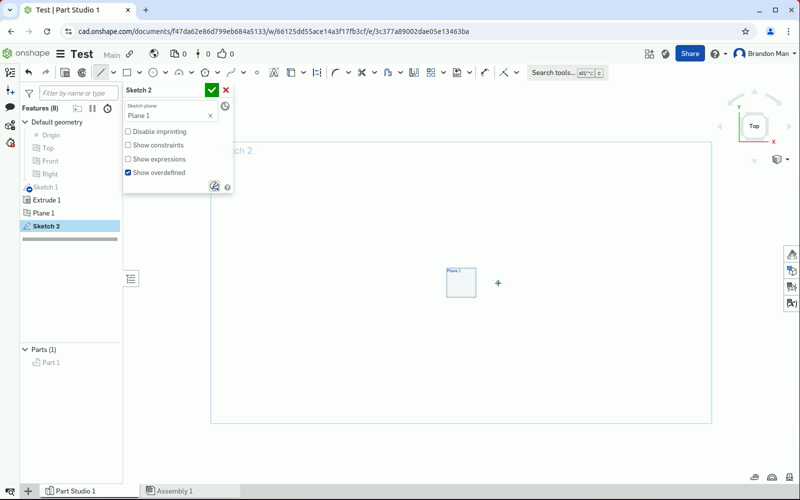
key_down(shift)
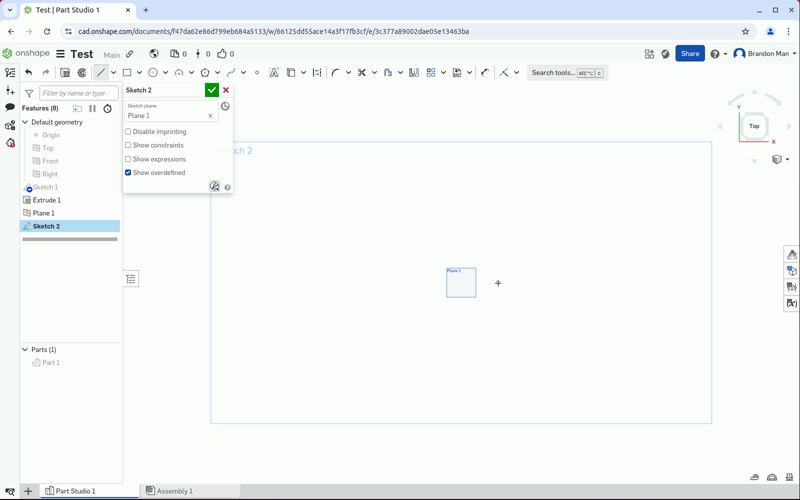
mouse_move(528, 282)
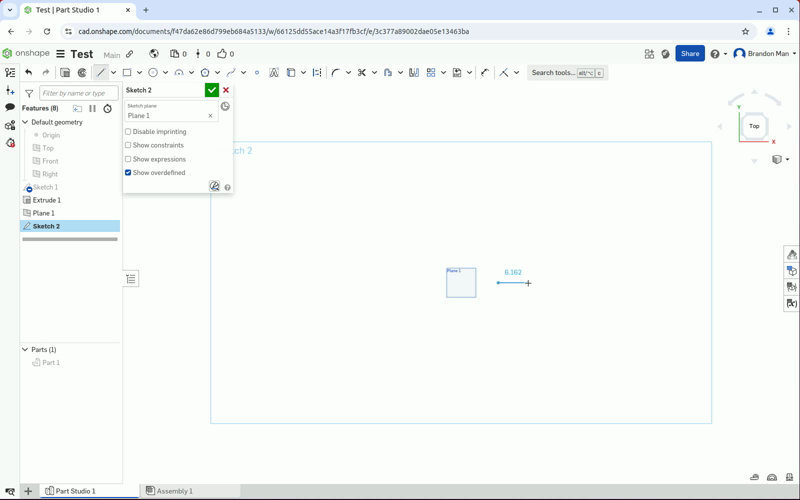
mouse_move(536, 282)
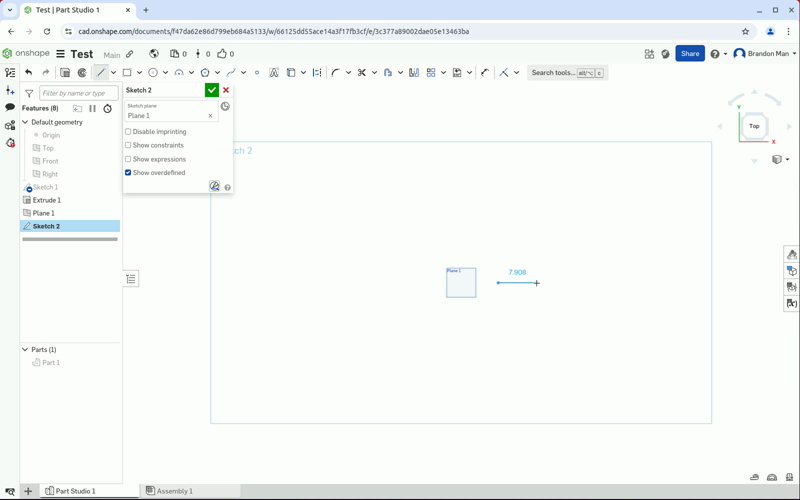
click(536, 282)
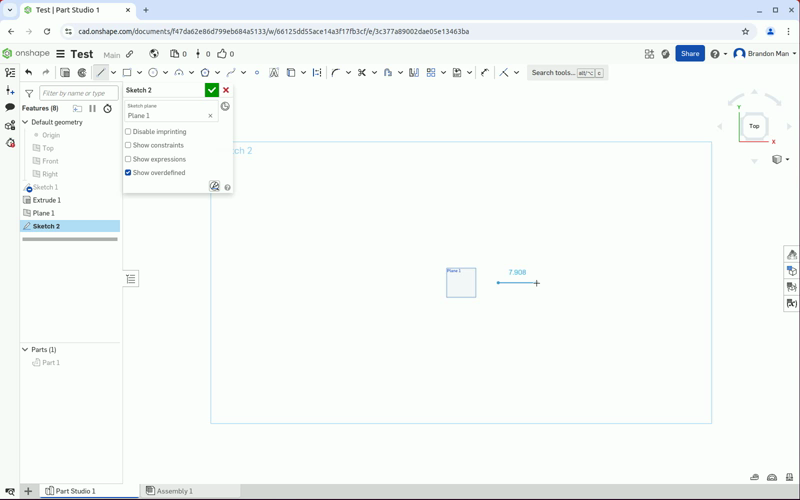
key_up(shift)
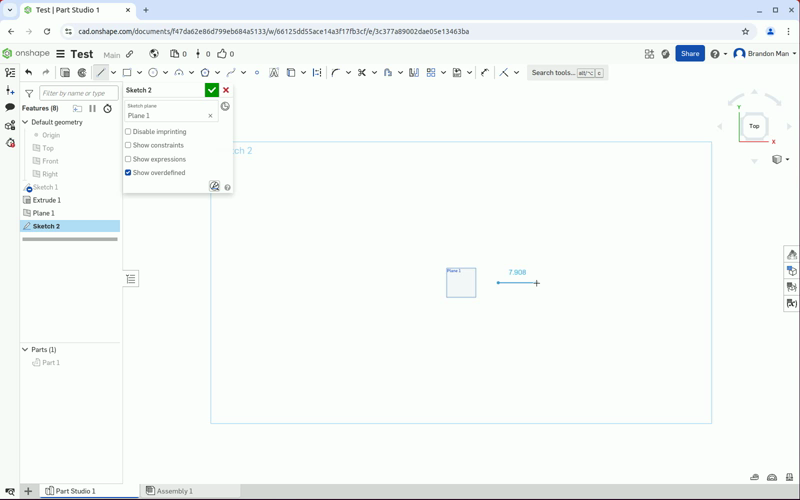
key_down(shift)
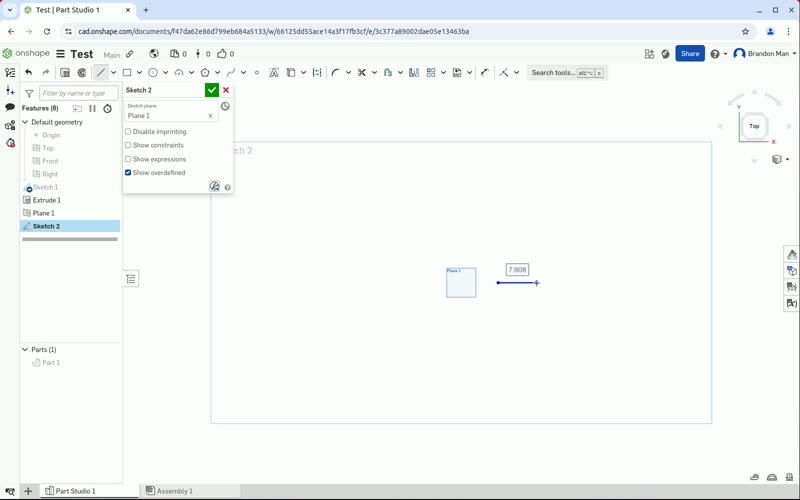
mouse_move(566, 282)
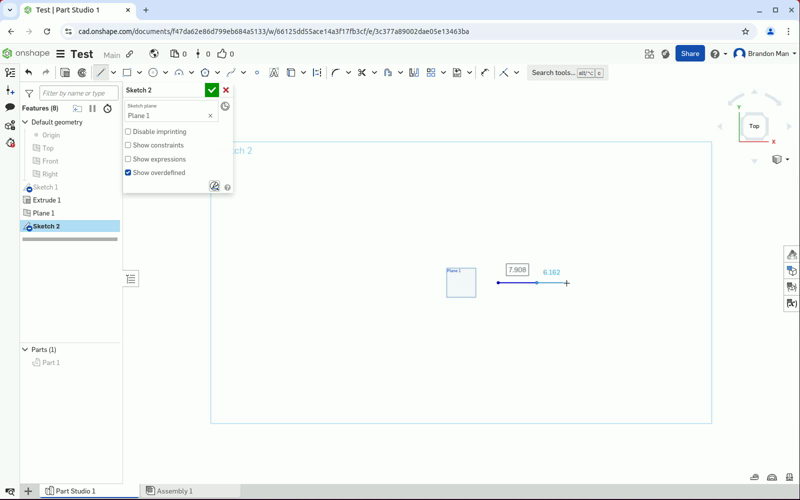
mouse_move(536, 244)
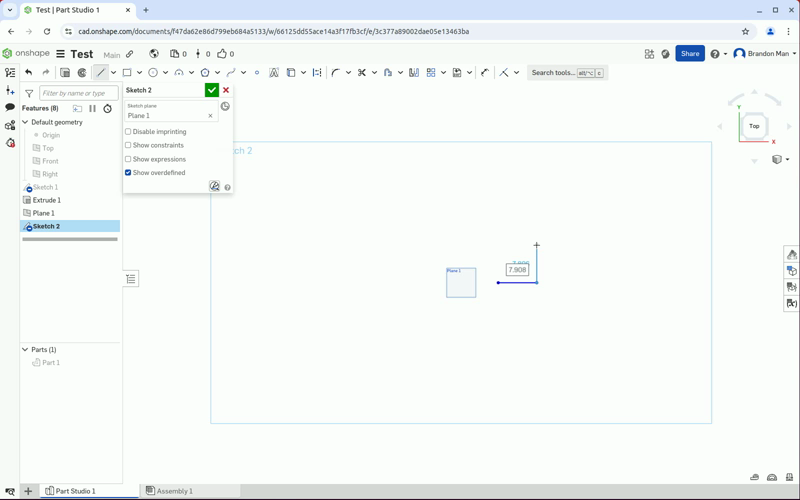
click(536, 244)
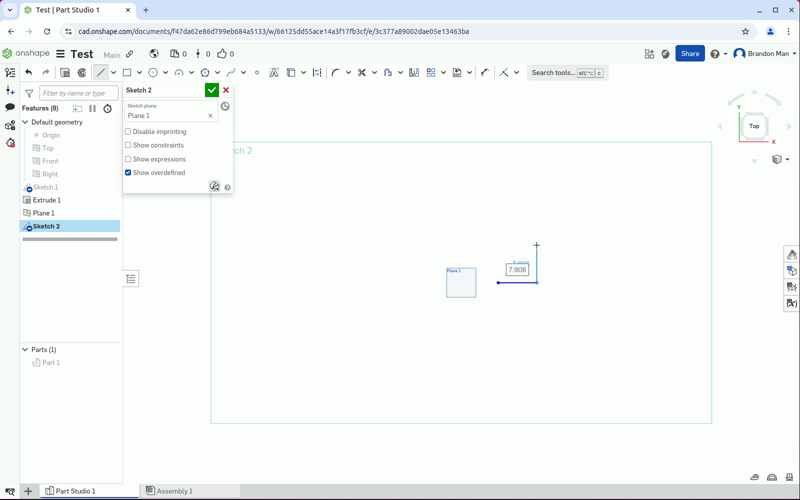
key_up(shift)
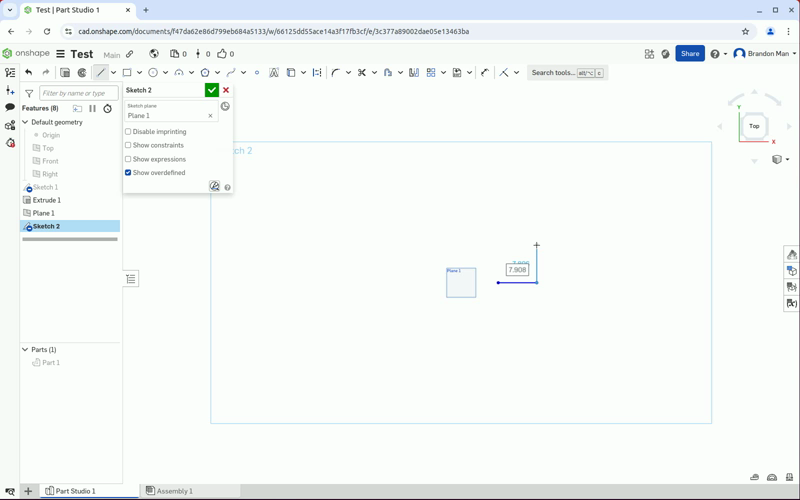
key_down(shift)
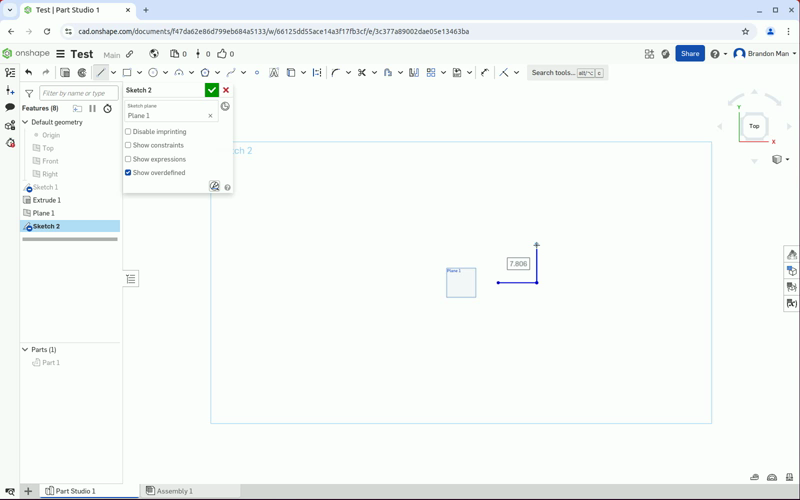
mouse_move(566, 244)
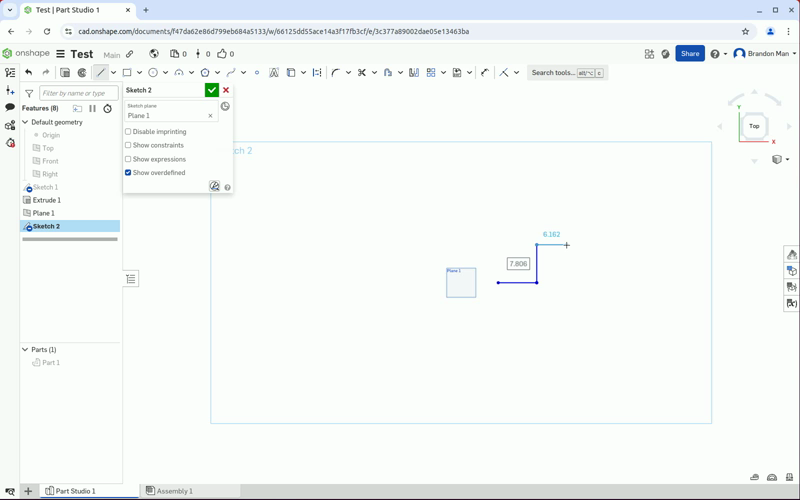
mouse_move(498, 244)
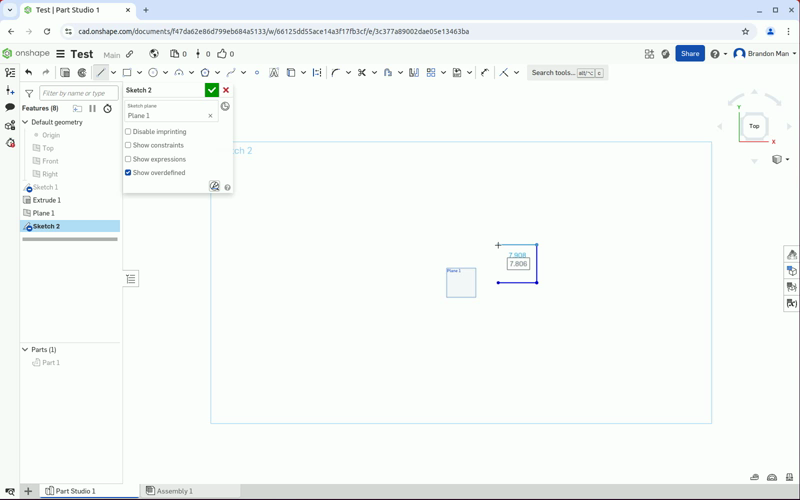
click(498, 244)
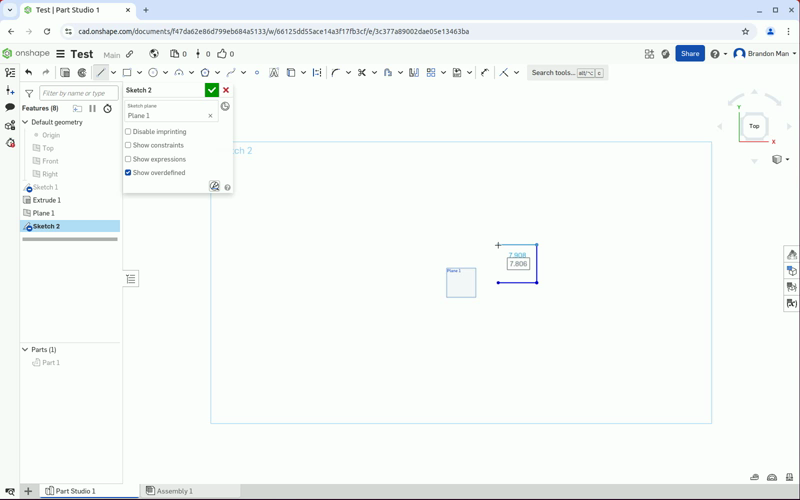
key_up(shift)
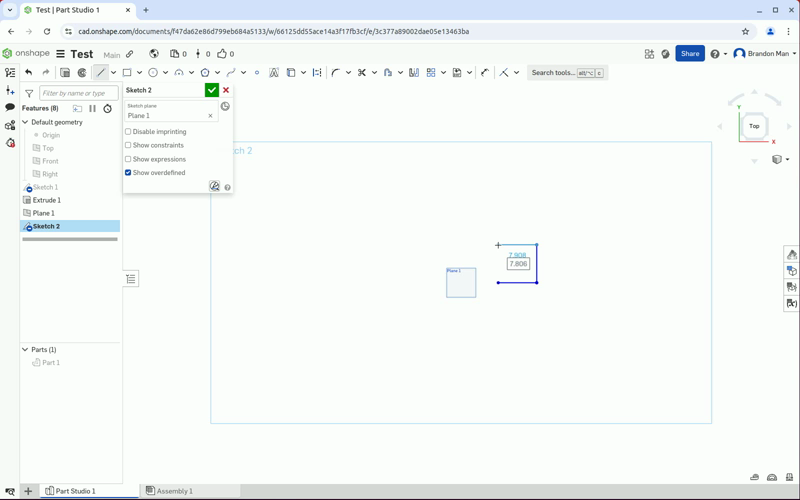
mouse_move(528, 244)
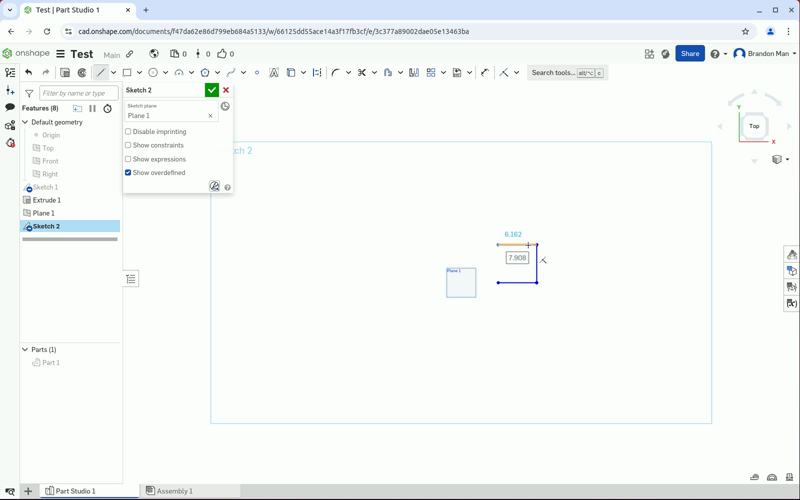
key_down(shift)
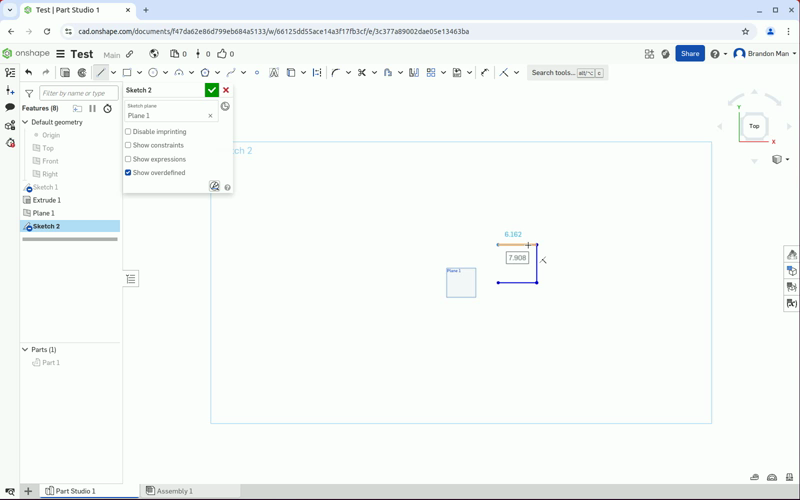
mouse_move(498, 282)
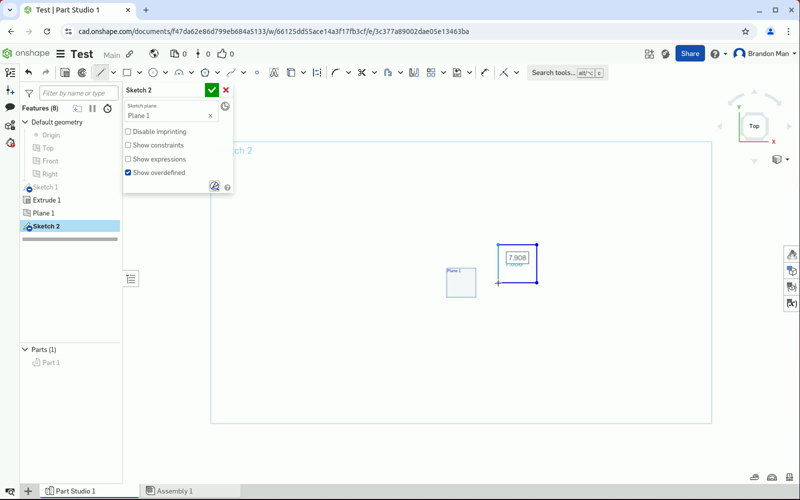
key_up(shift)
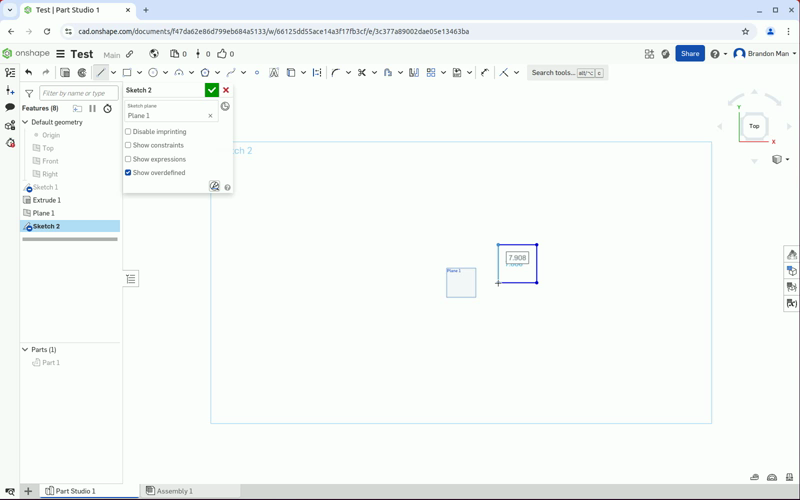
click(498, 282)
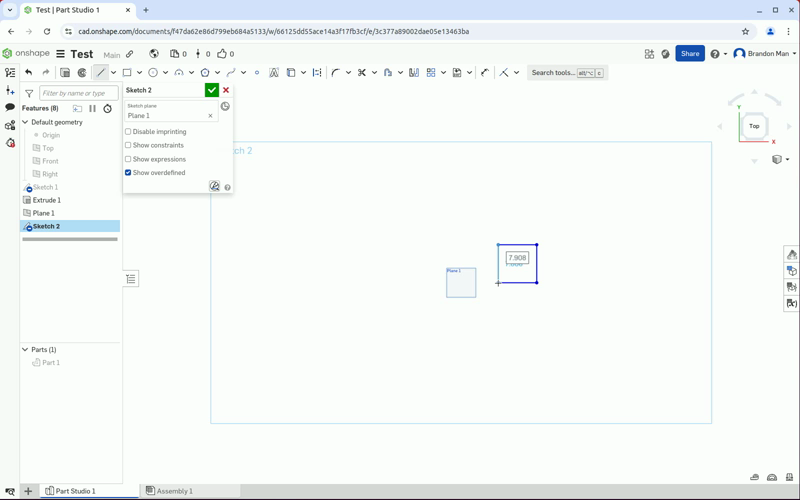
key(esc)
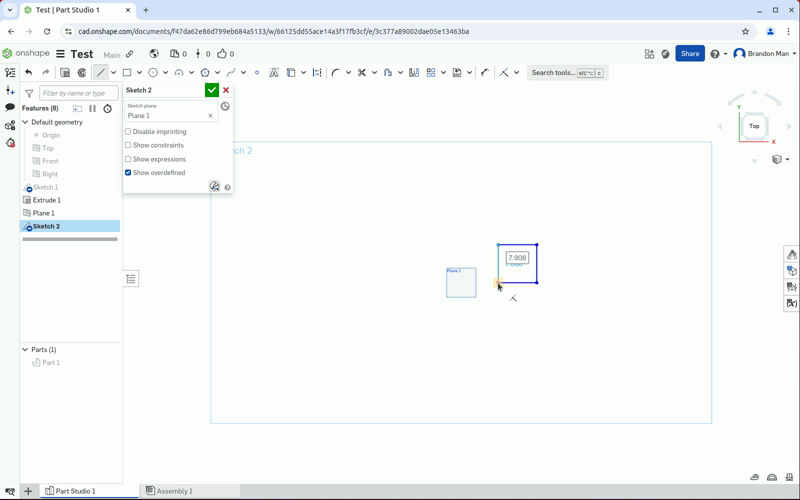
mouse_move(511, 270)
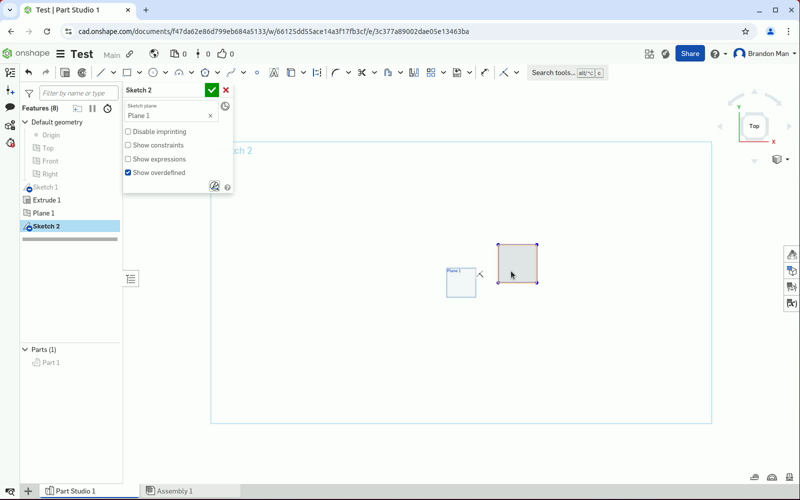
scroll(6)
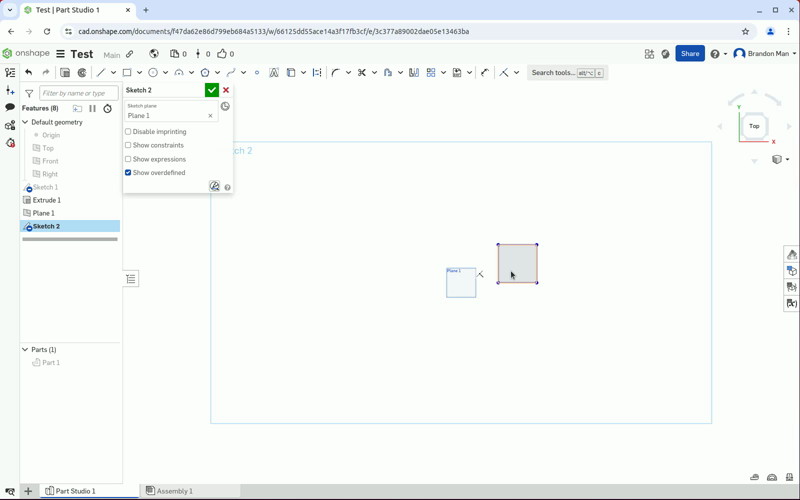
scroll(6)
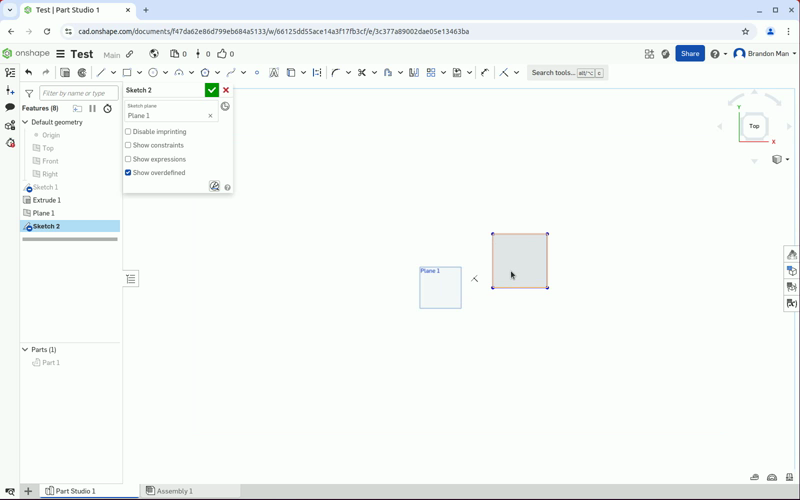
scroll(6)
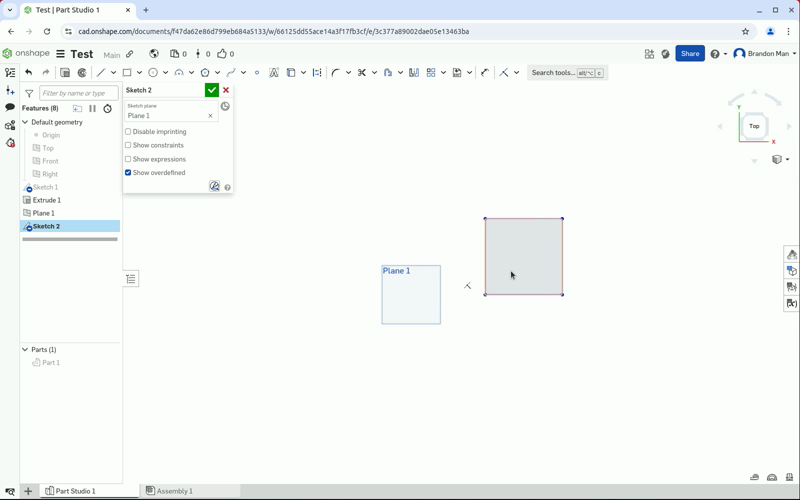
scroll(6)
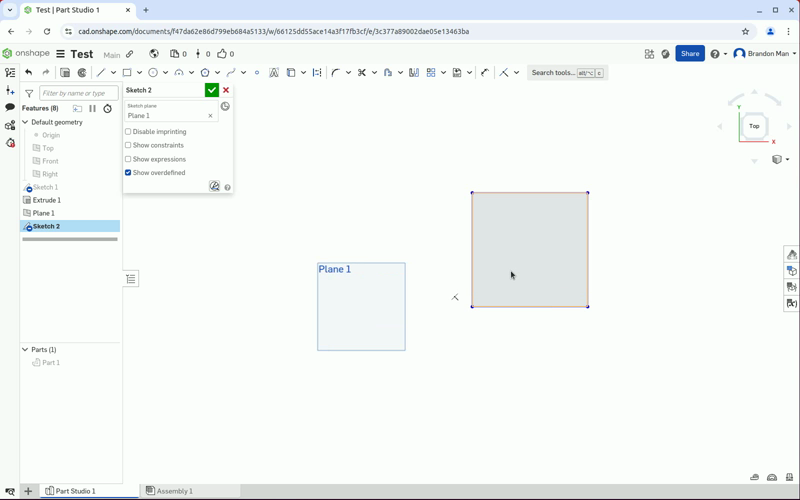
scroll(6)
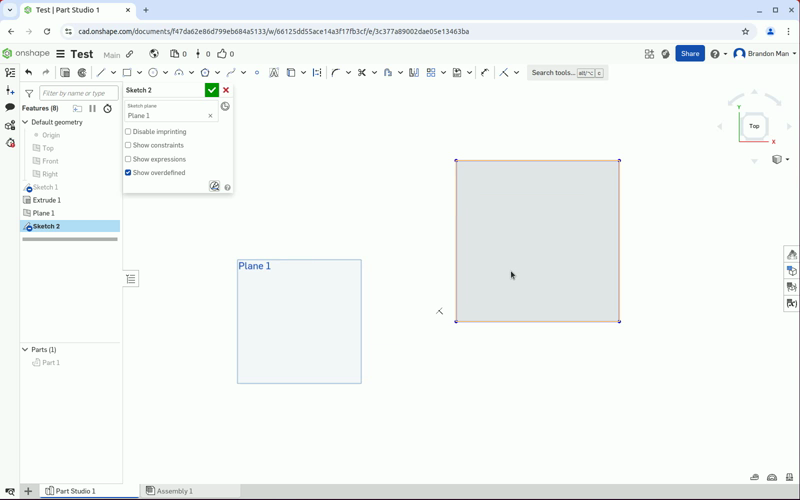
scroll(6)
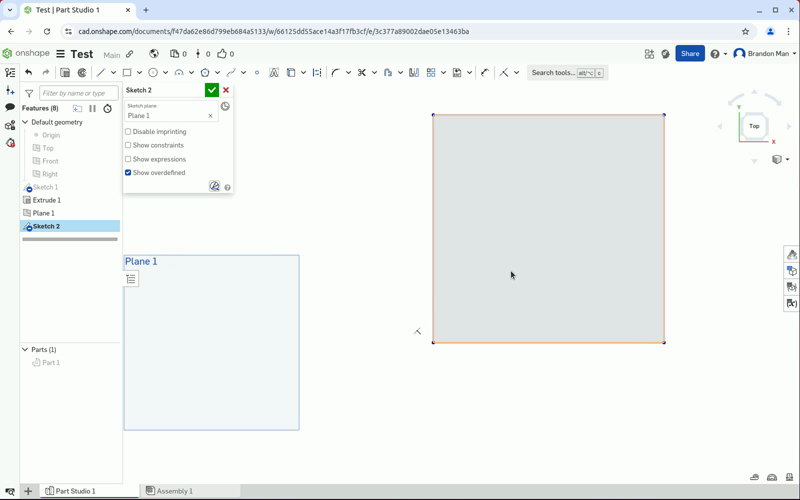
scroll(6)
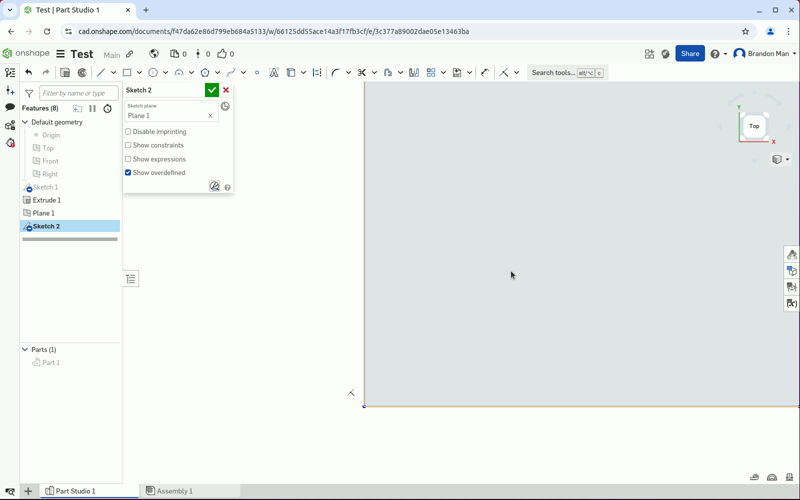
click(511, 270)
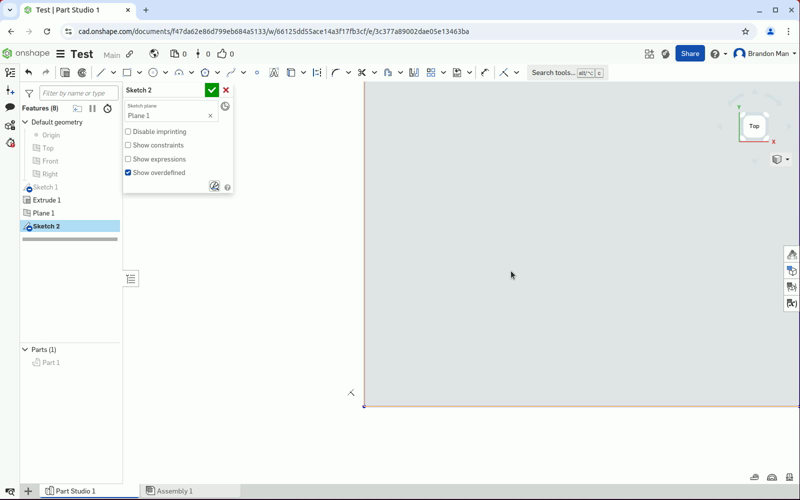
scroll(-6)
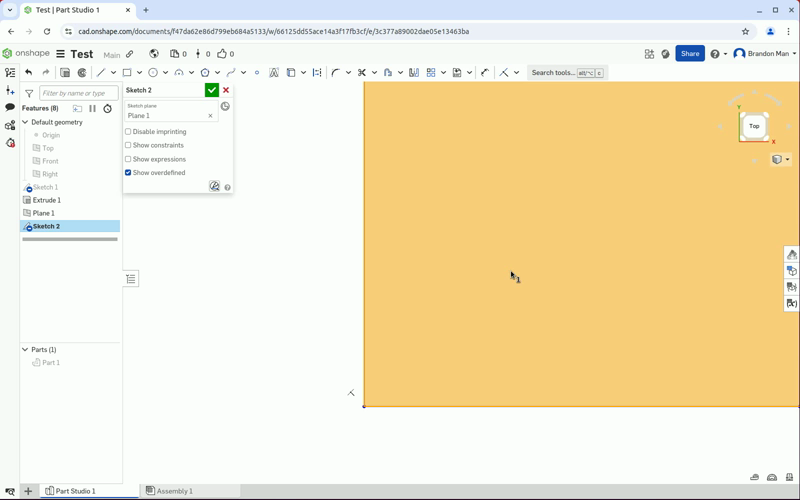
scroll(-6)
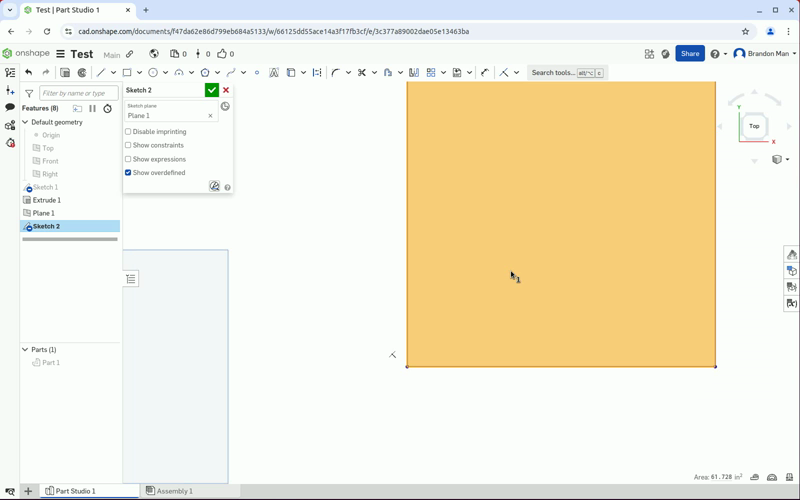
scroll(-6)
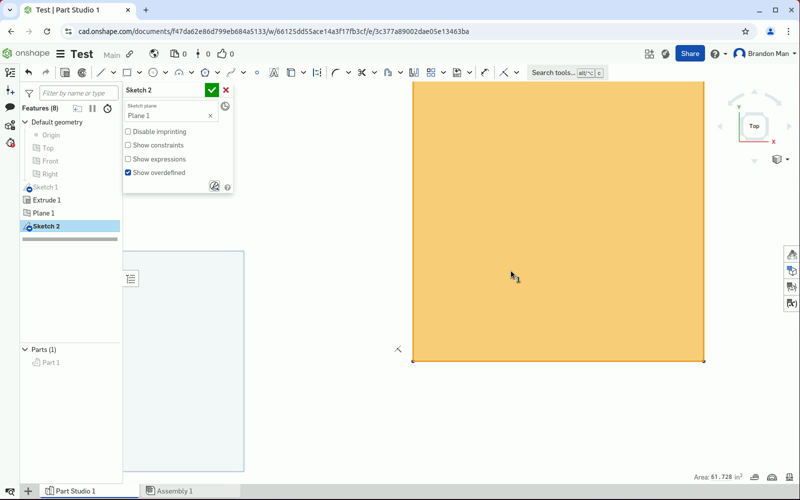
scroll(-6)
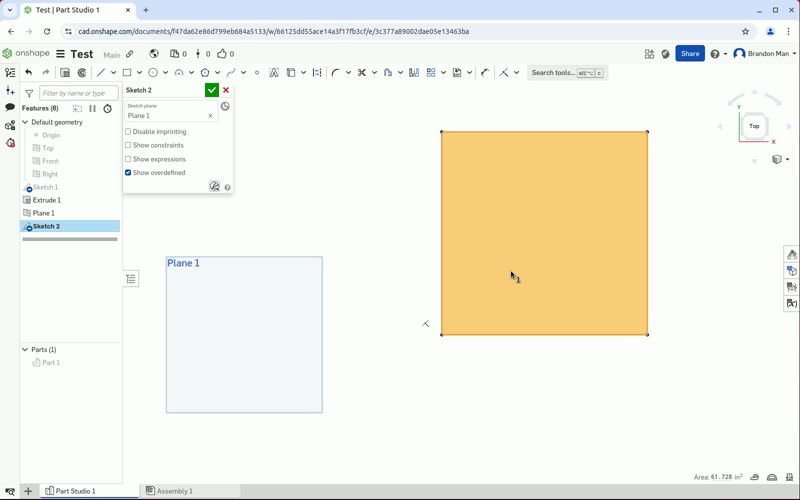
scroll(-6)
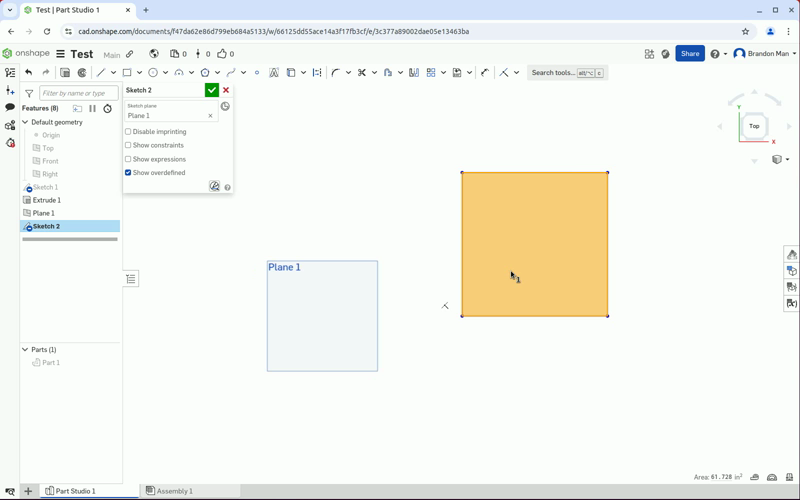
scroll(-6)
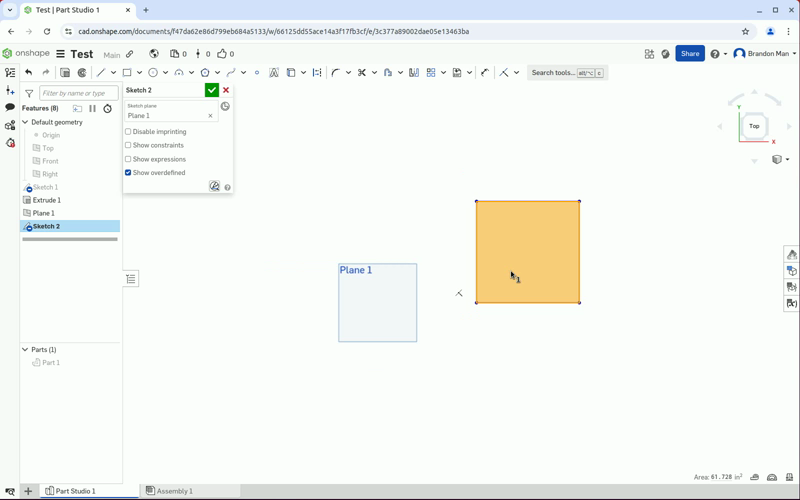
scroll(-6)
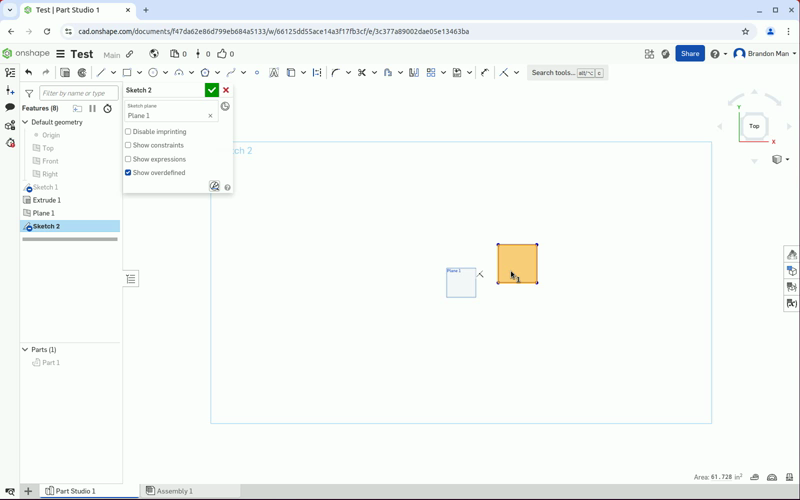
mouse_move(73, 352)
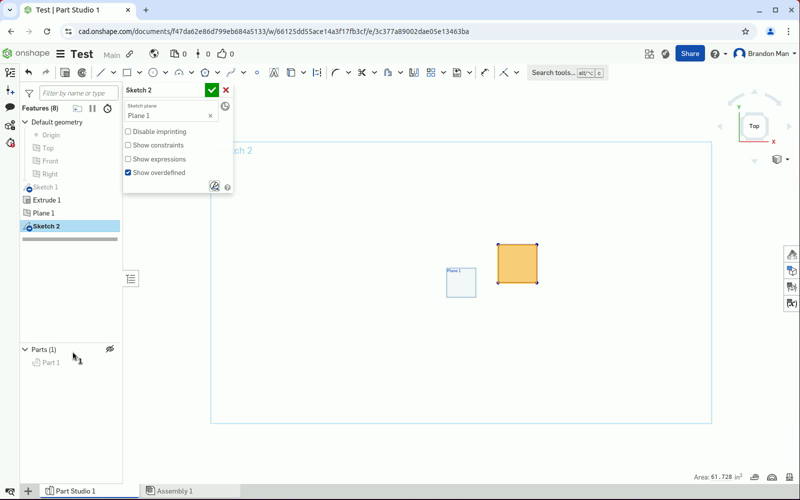
key(shift+y)
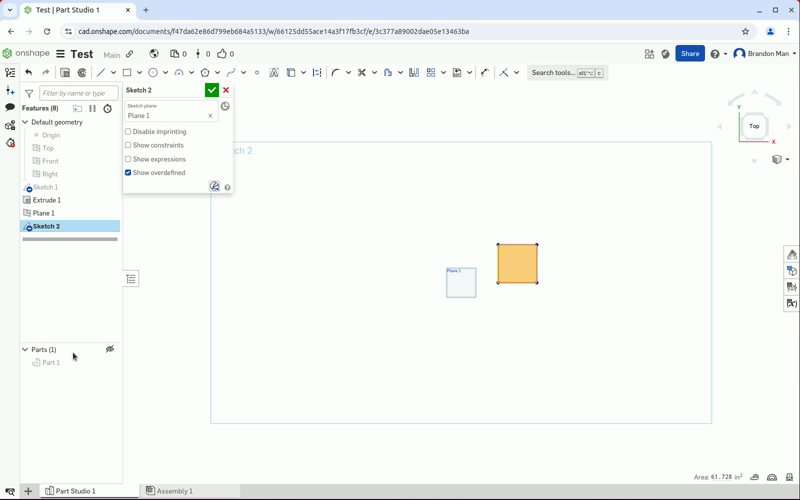
key(shift+e)
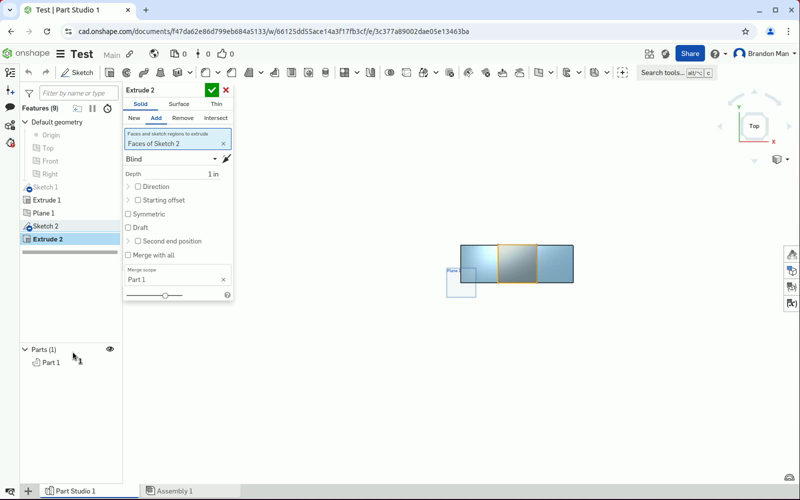
mouse_move(143, 106)
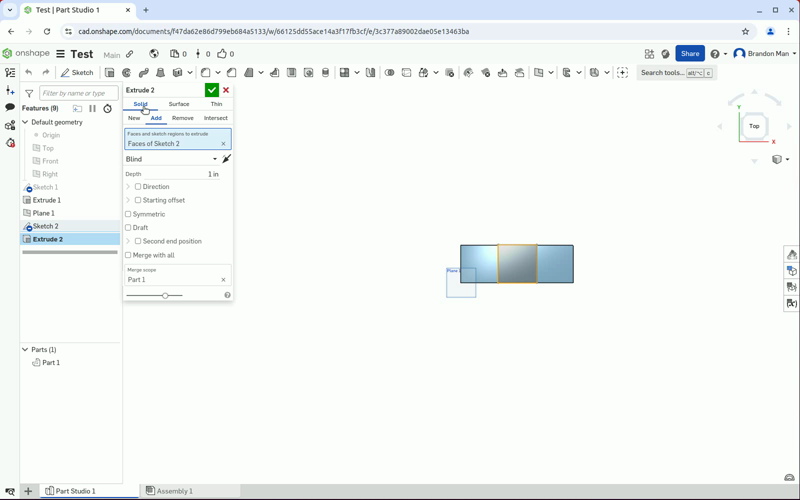
click(143, 106)
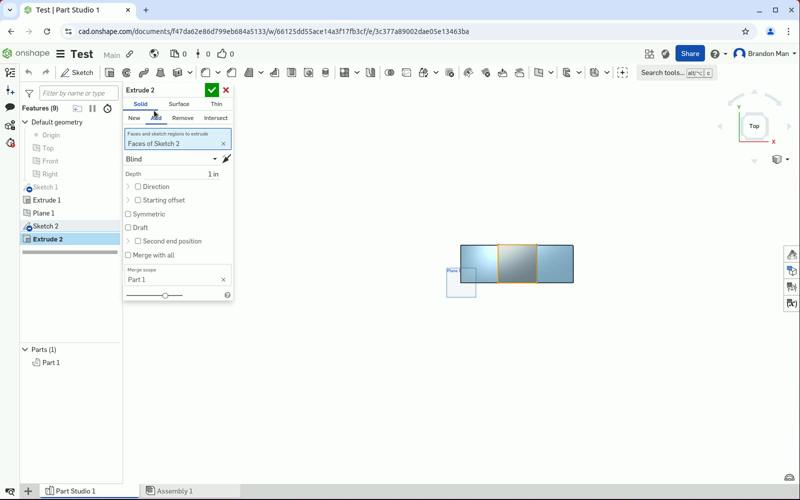
mouse_move(186, 120)
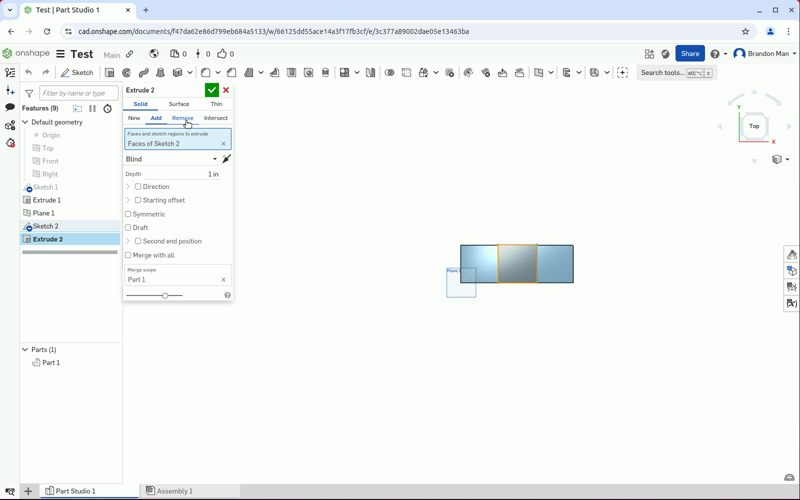
click(186, 120)
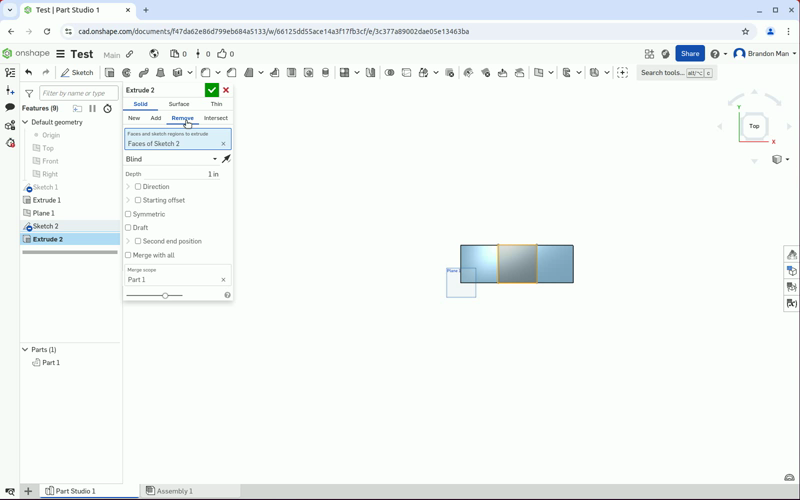
key(tab, 4)
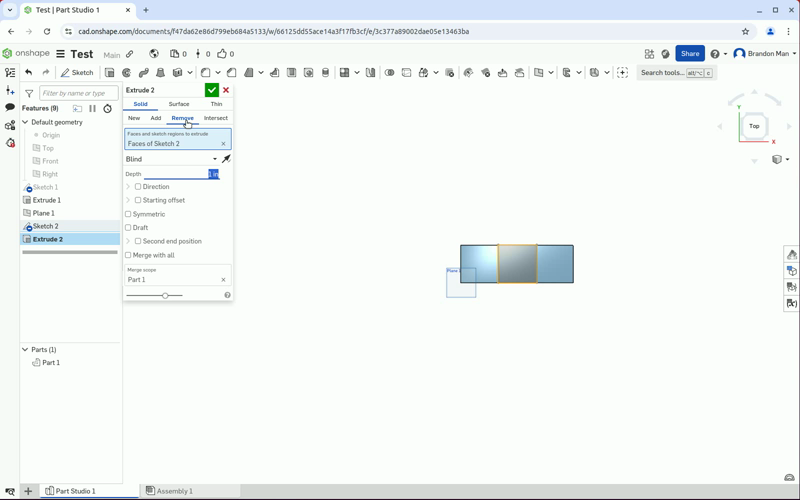
text(3.851)
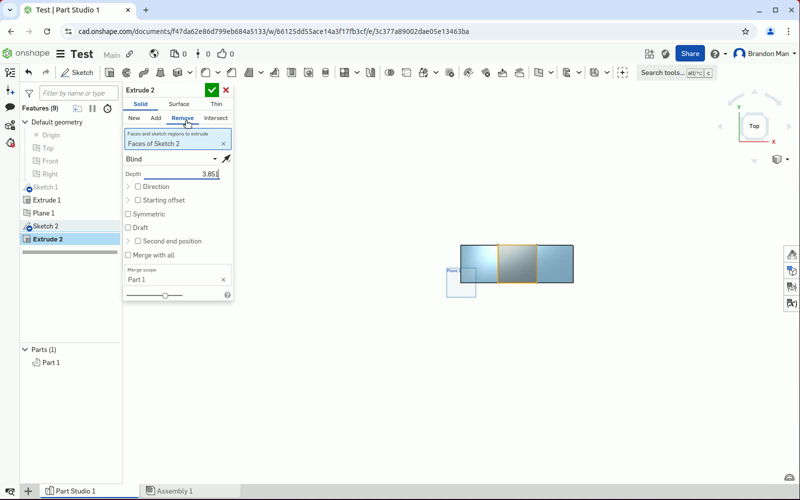
key(tab, 6)
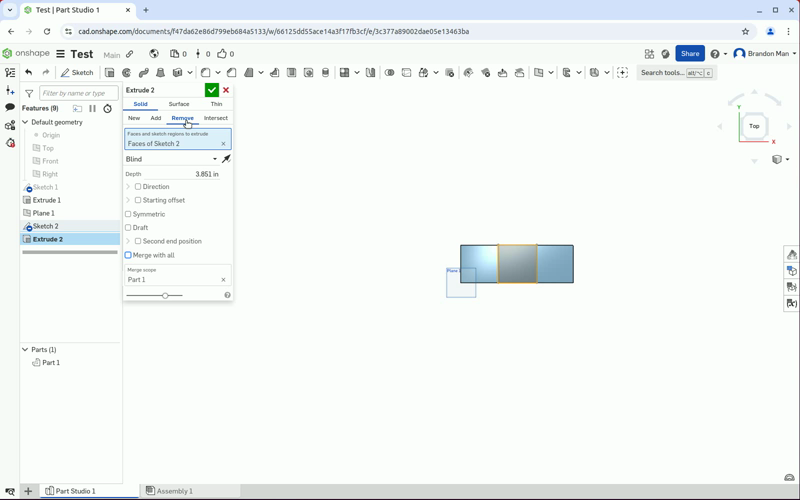
key(space)
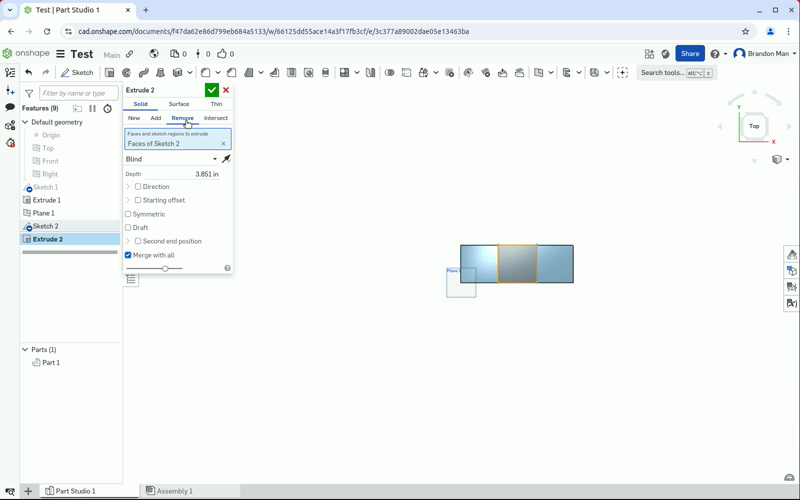
key(enter)
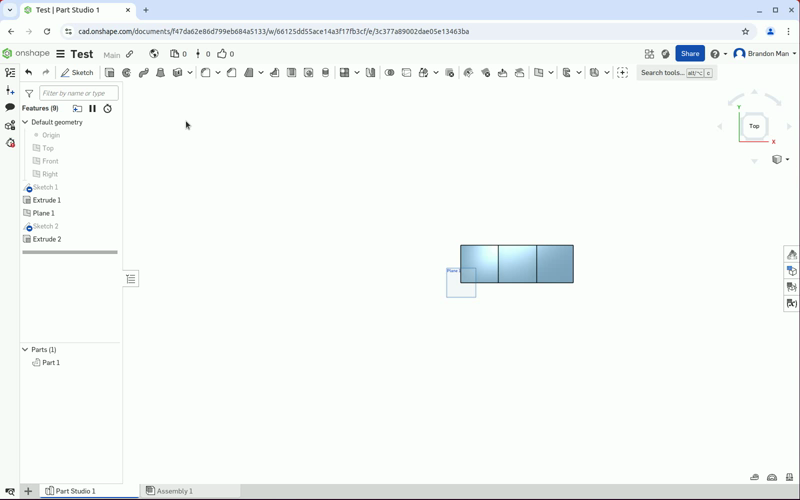
key(shift+h)
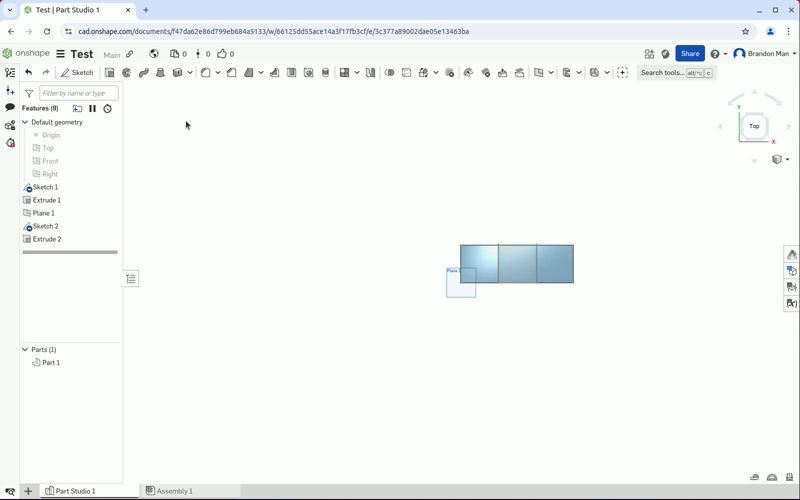
key(shift+h)
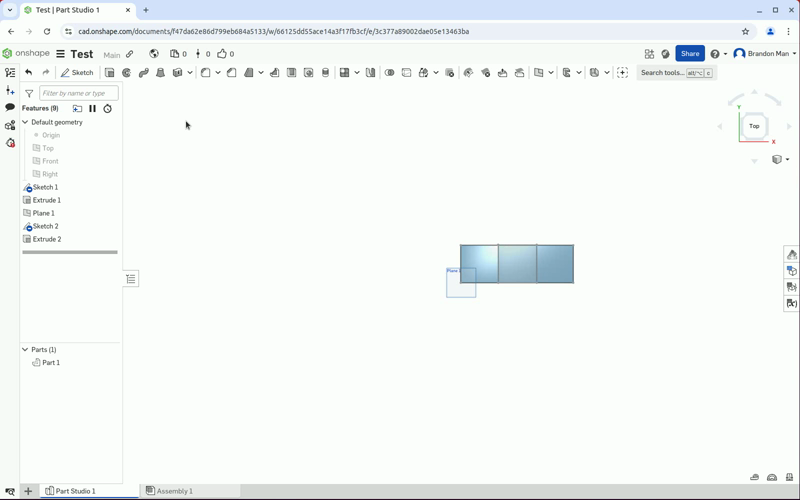
key(shift+7)
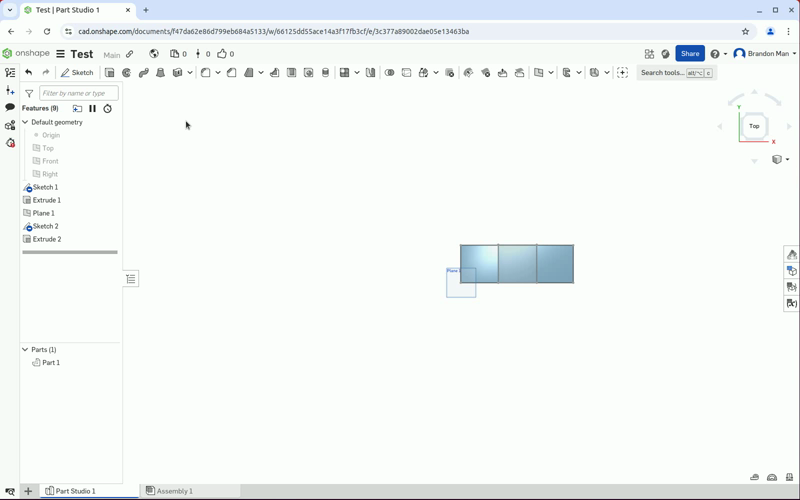
key(up, 3)
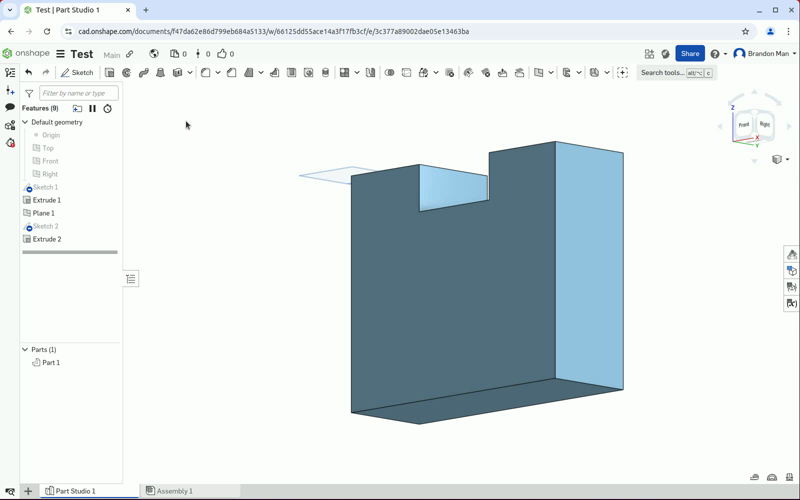
key(left, 3)
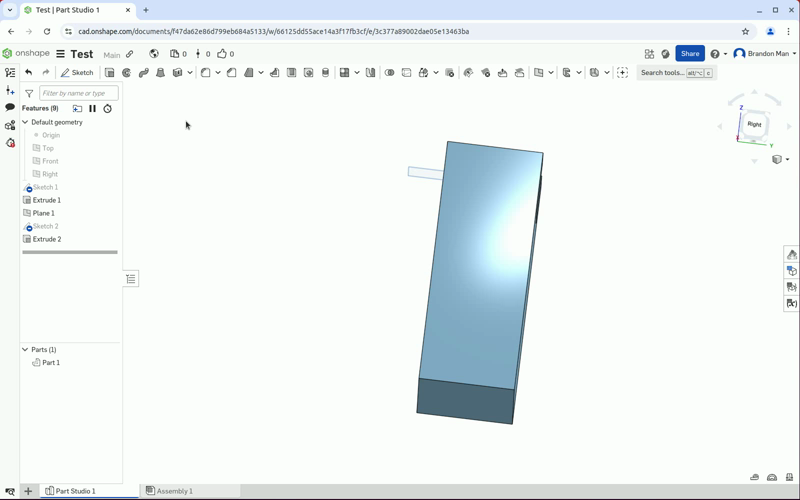
key(right, 3)
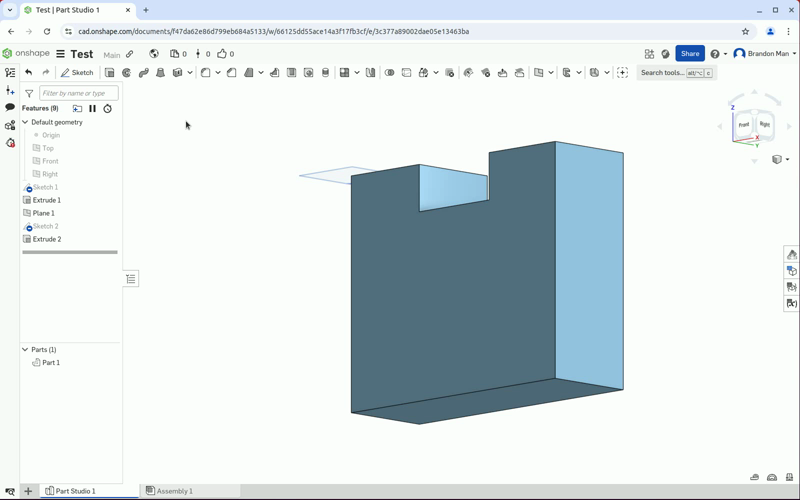
key(down, 3)
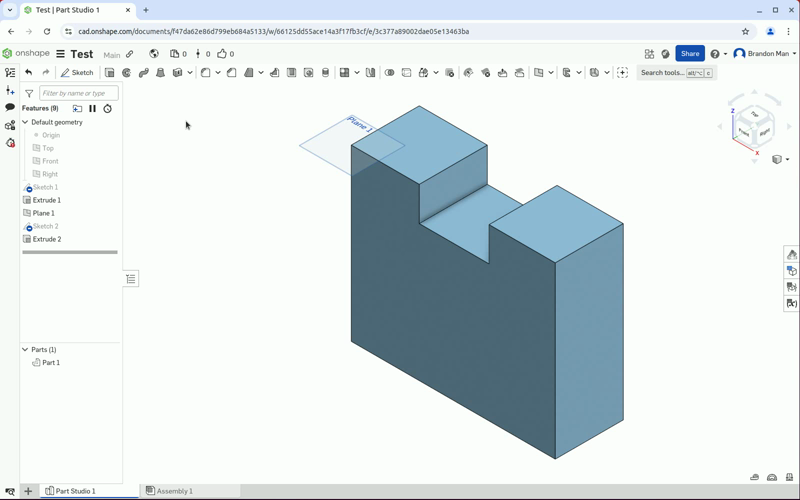
mouse_move(73, 189)
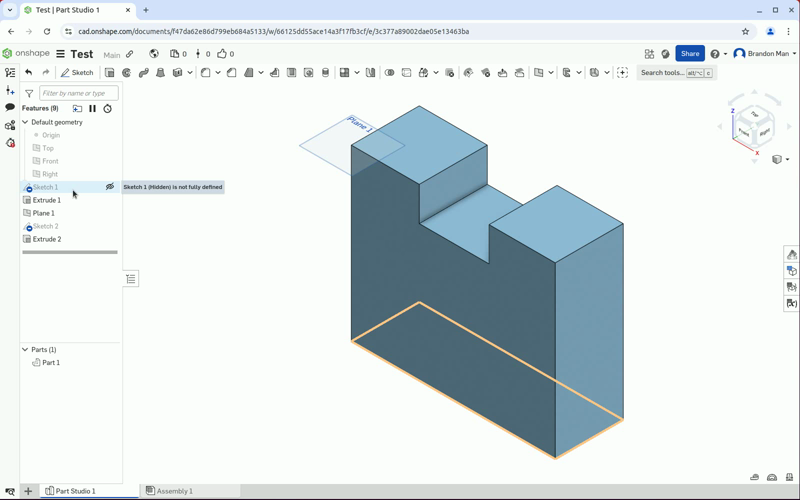
click(73, 189)